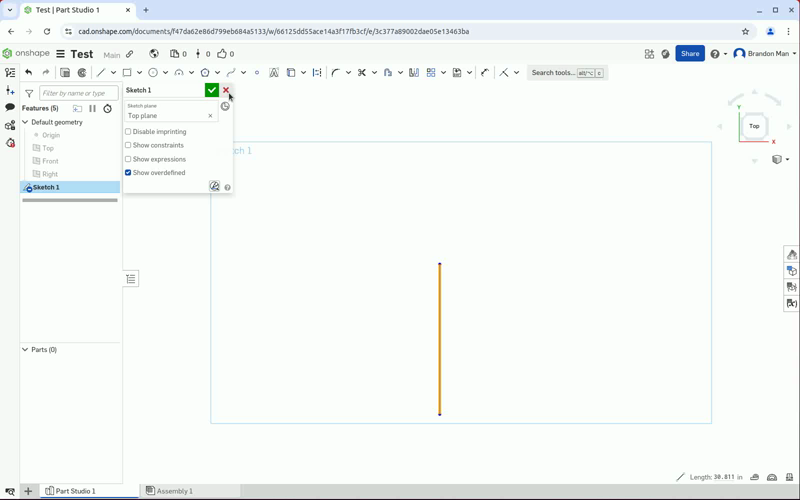
key(shift+h)
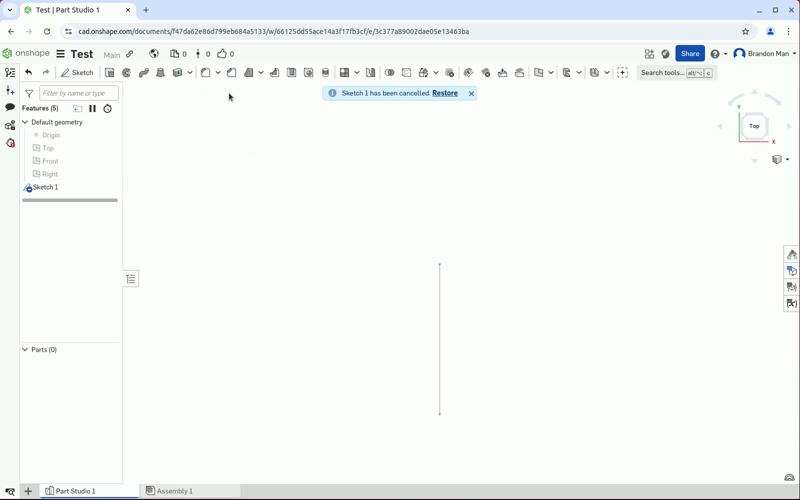
key(shift+s)
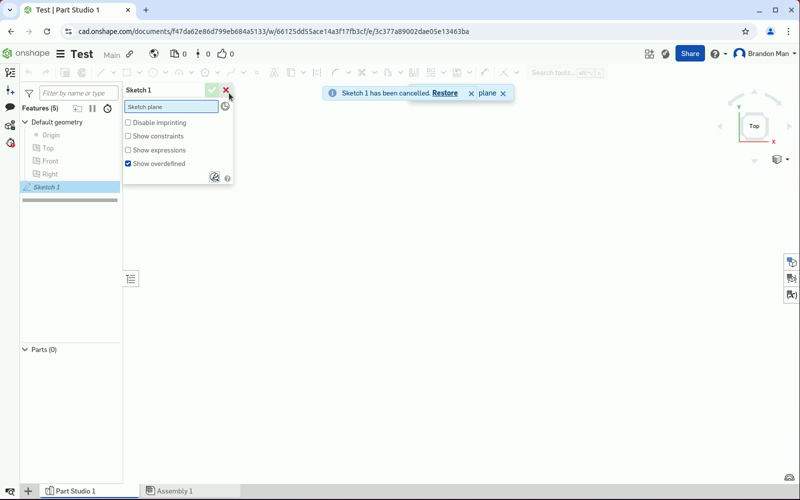
mouse_move(73, 150)
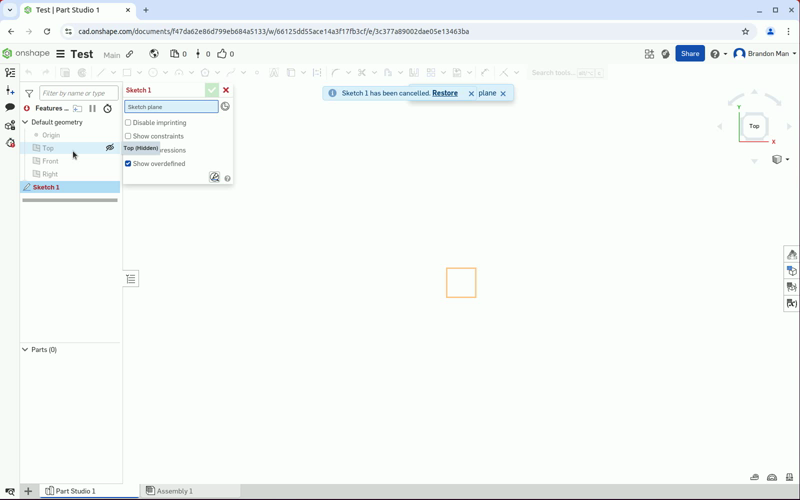
click(73, 150)
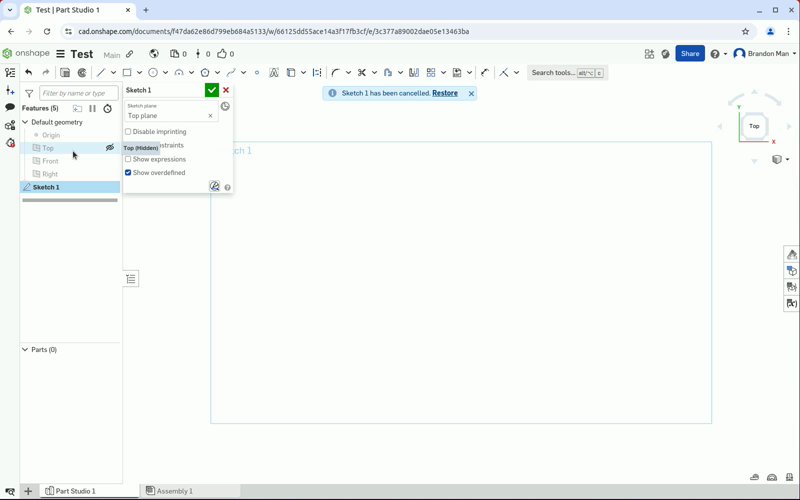
mouse_move(73, 352)
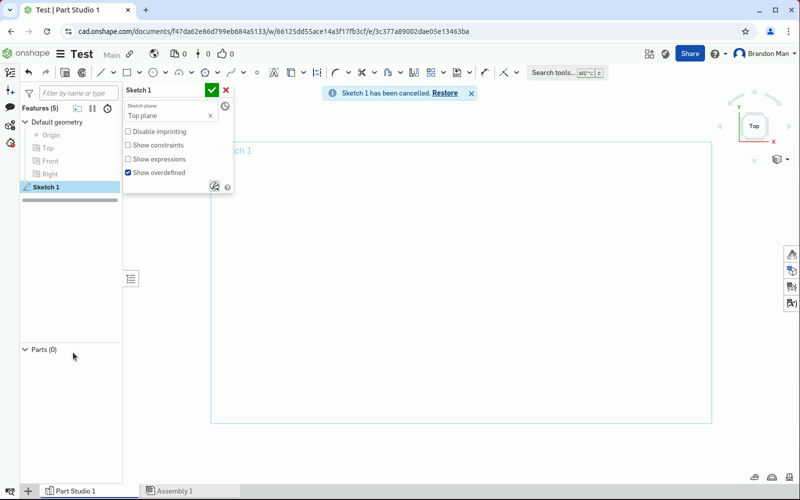
key(y)
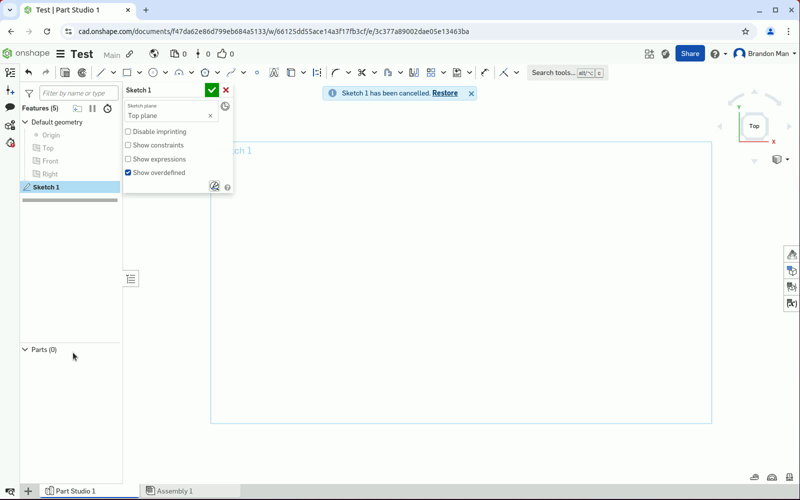
key(c)
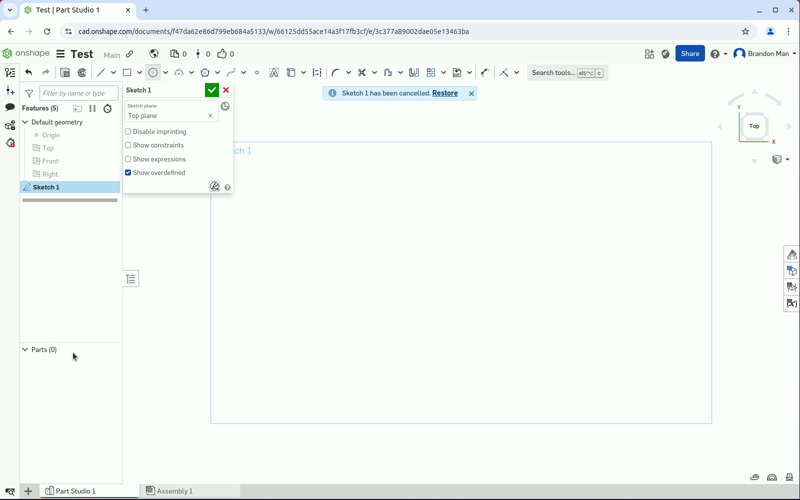
key_down(shift)
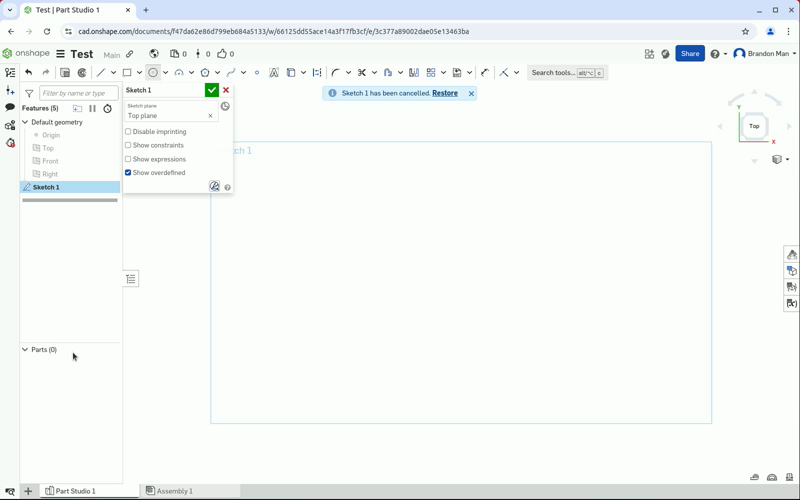
mouse_move(461, 282)
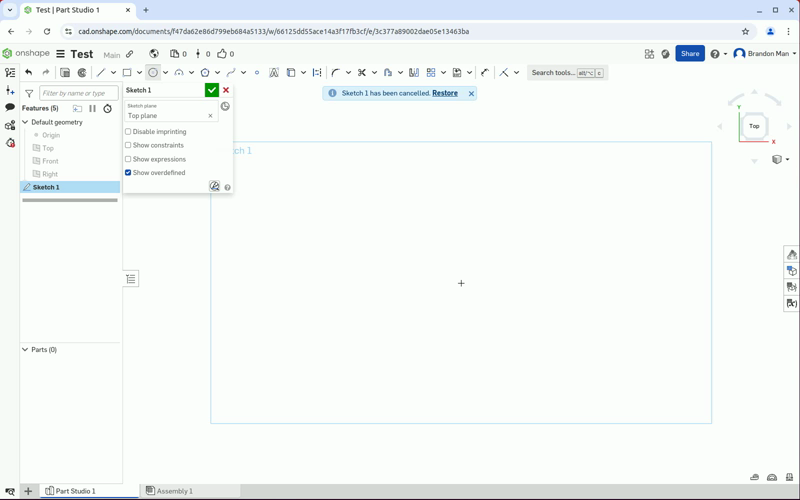
click(461, 282)
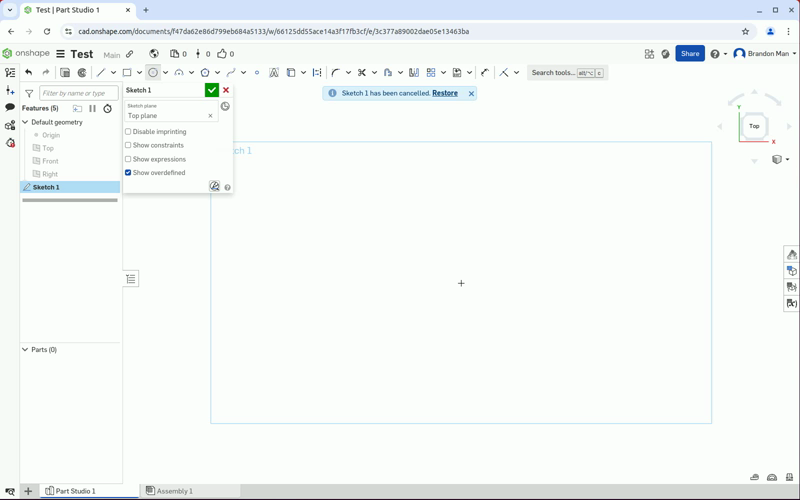
key_up(shift)
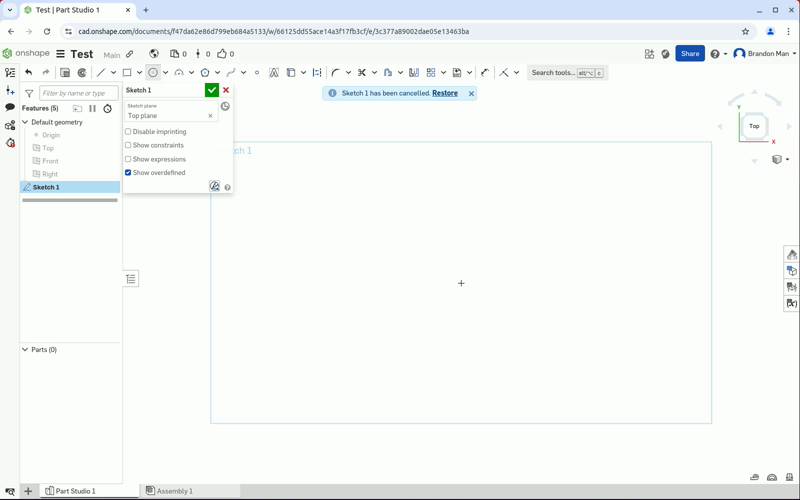
mouse_move(574, 282)
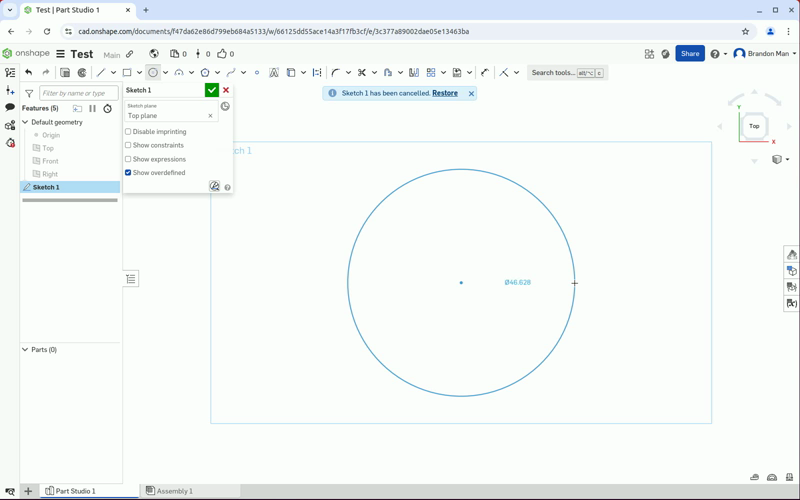
click(574, 282)
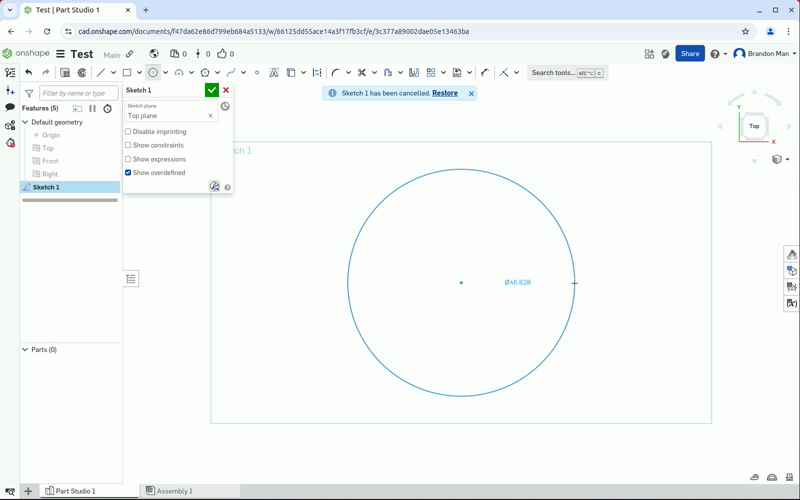
key(esc)
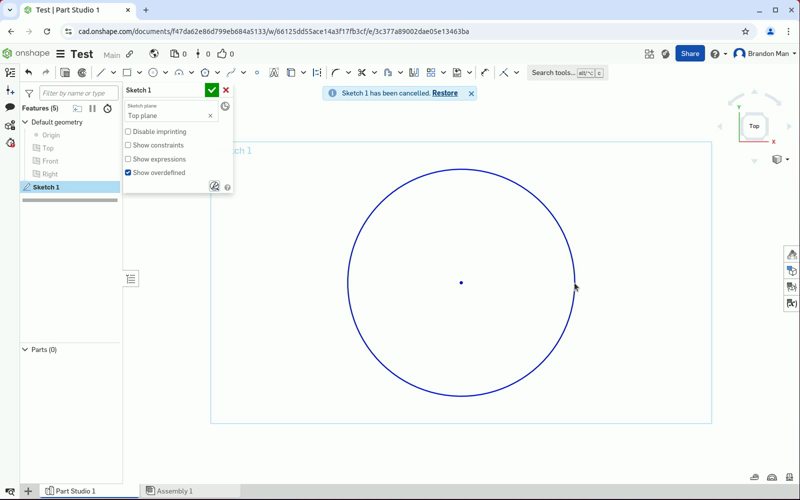
mouse_move(488, 220)
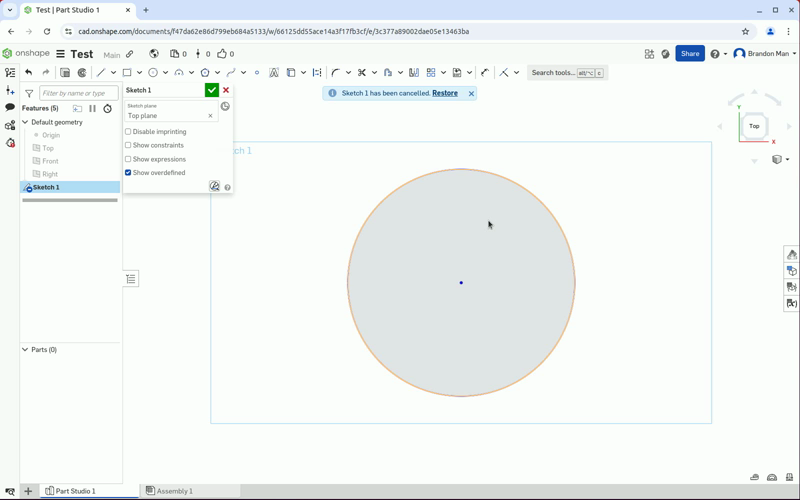
click(488, 220)
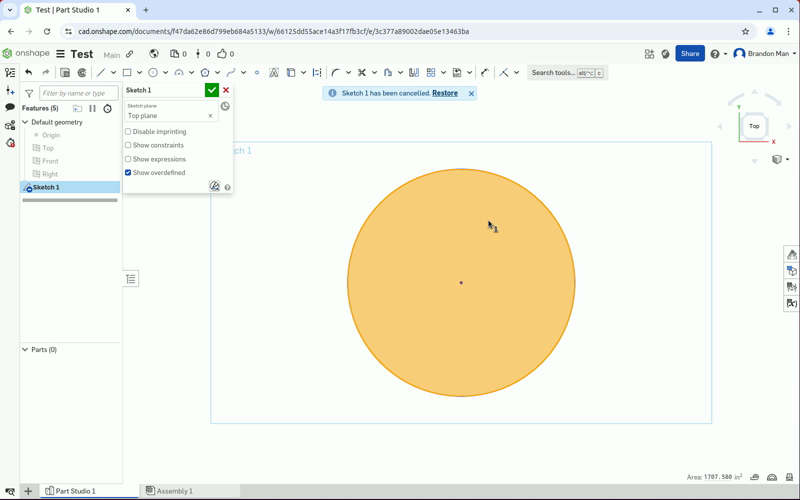
mouse_move(73, 352)
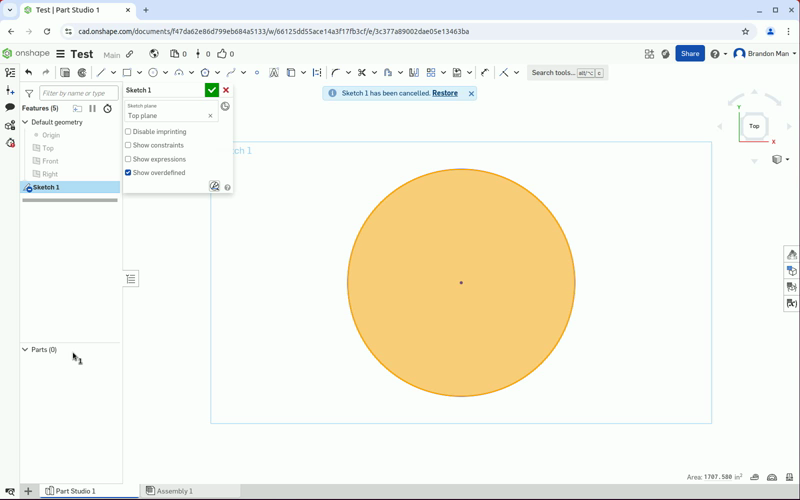
key(shift+y)
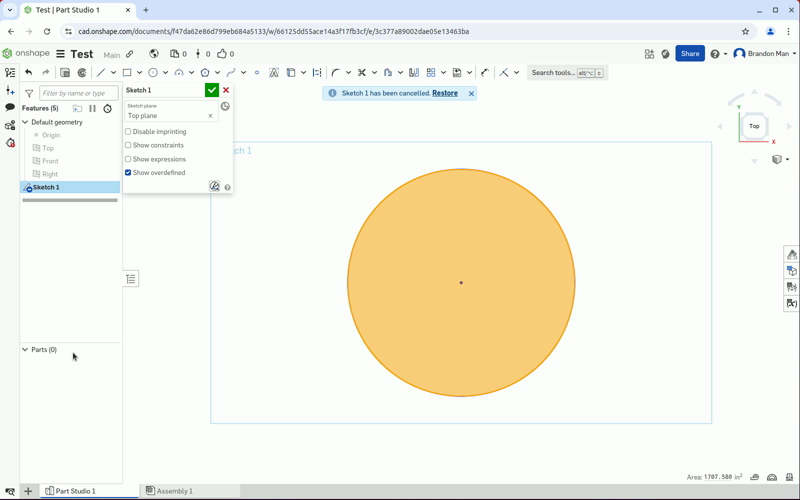
key(shift+e)
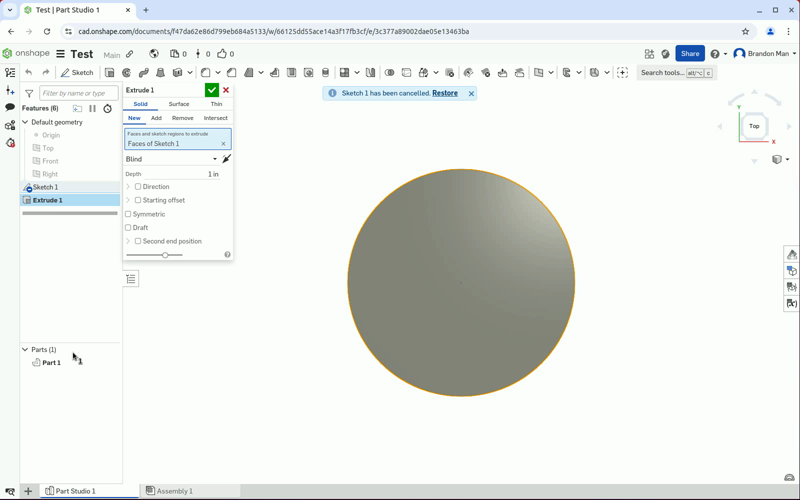
mouse_move(143, 106)
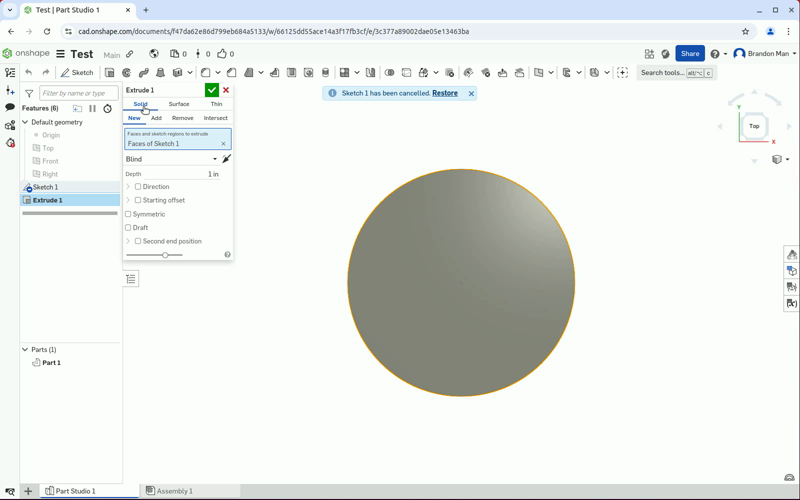
click(143, 106)
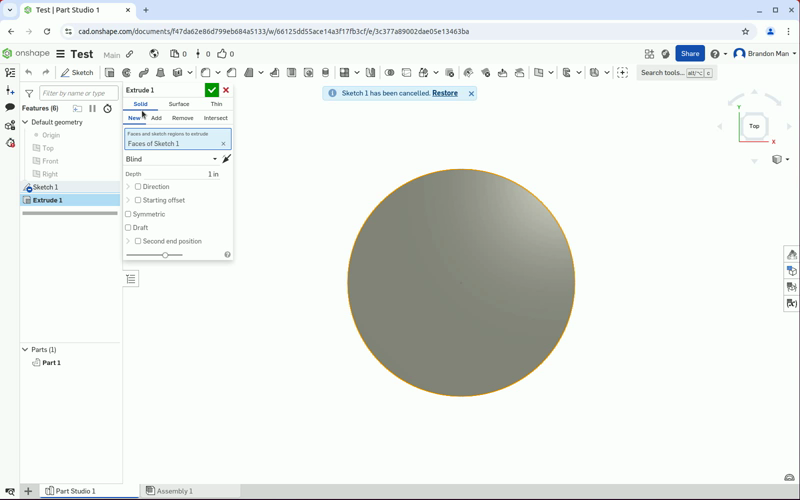
mouse_move(137, 120)
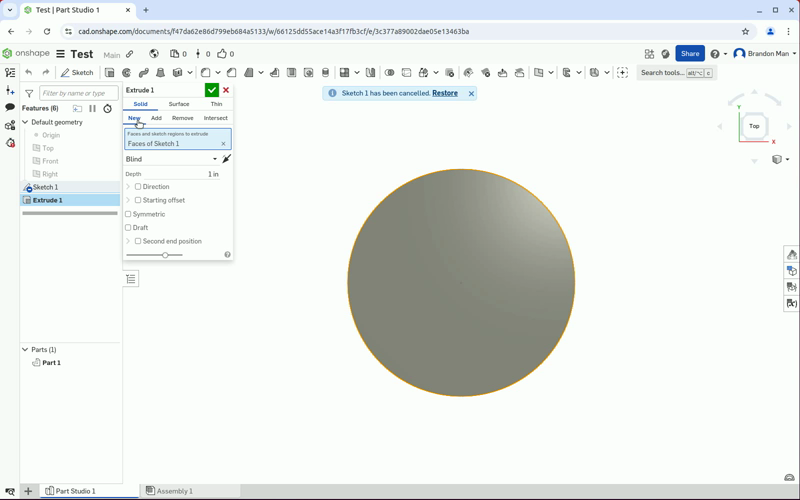
click(137, 120)
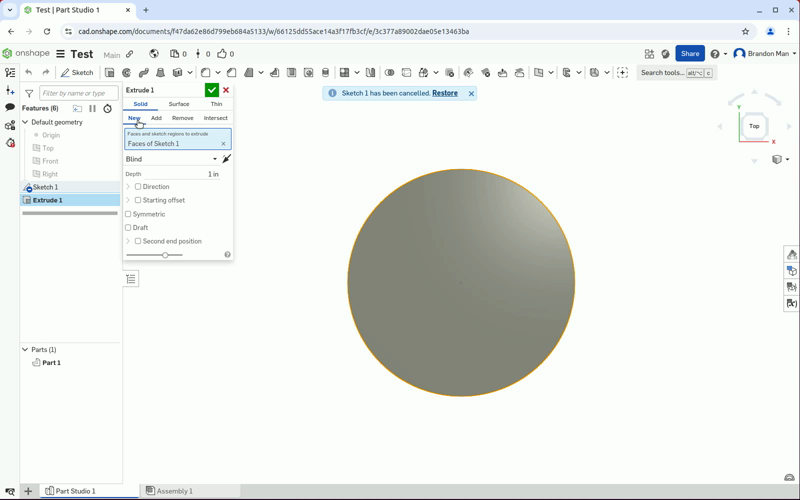
key(tab, 4)
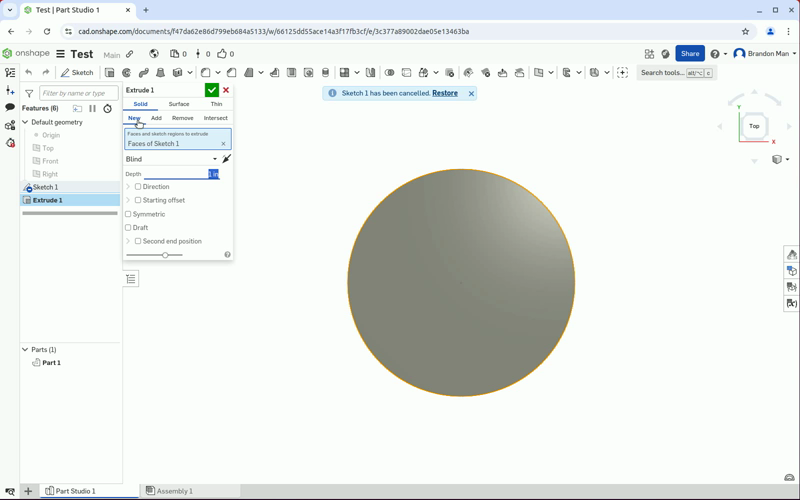
text(4.574)
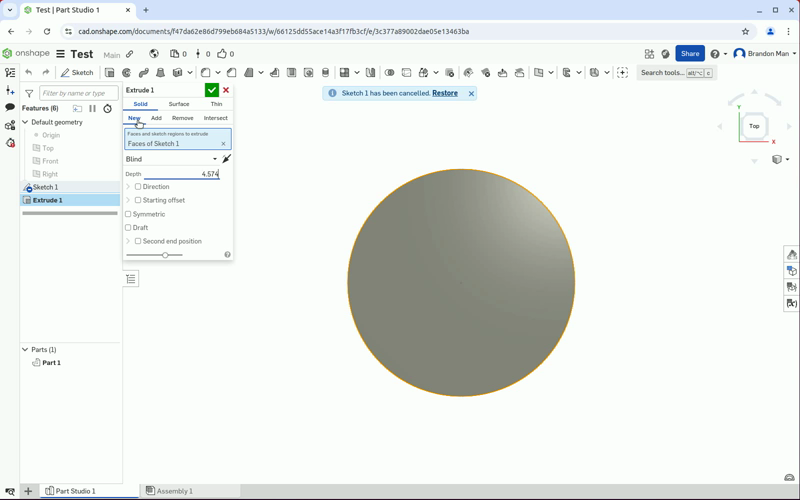
key(enter)
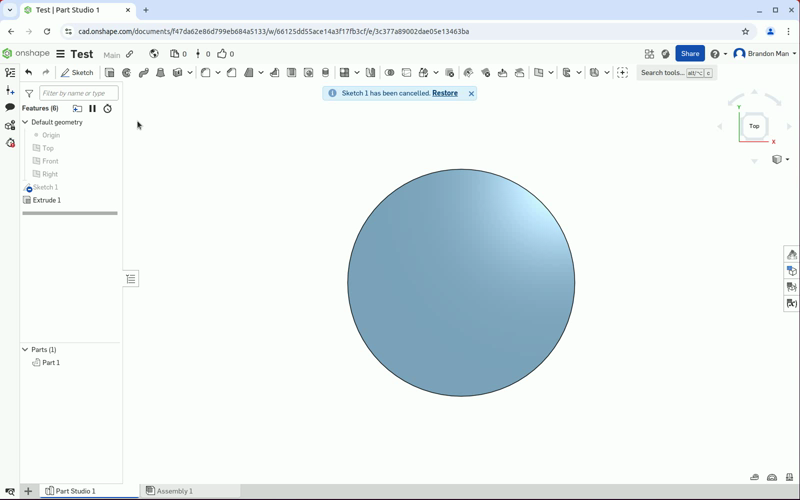
key(shift+h)
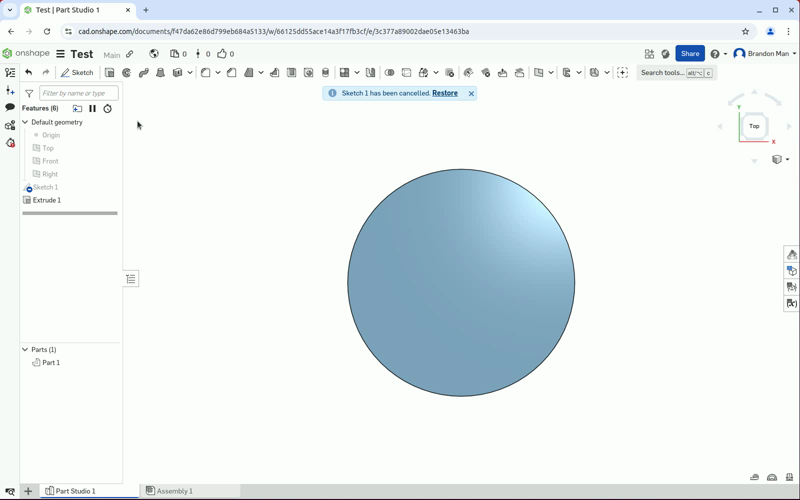
key(shift+h)
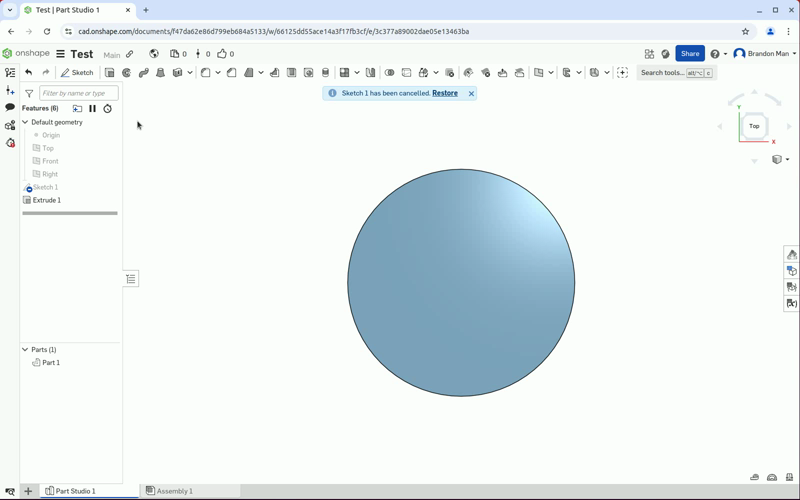
mouse_move(73, 189)
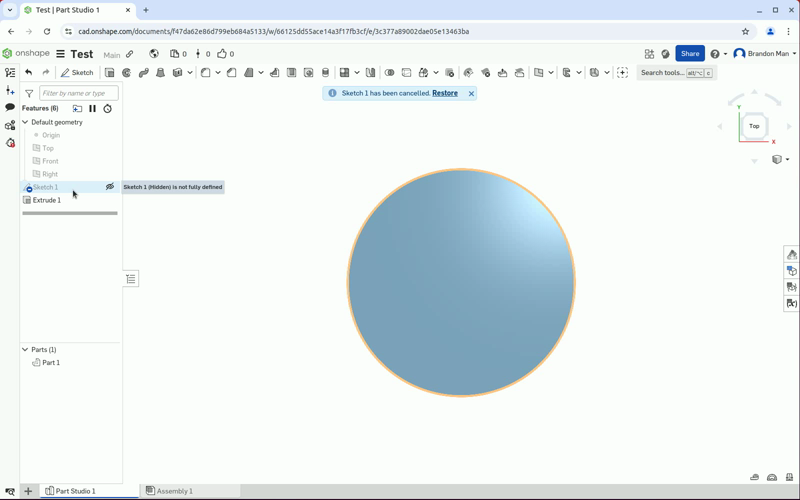
click(73, 189)
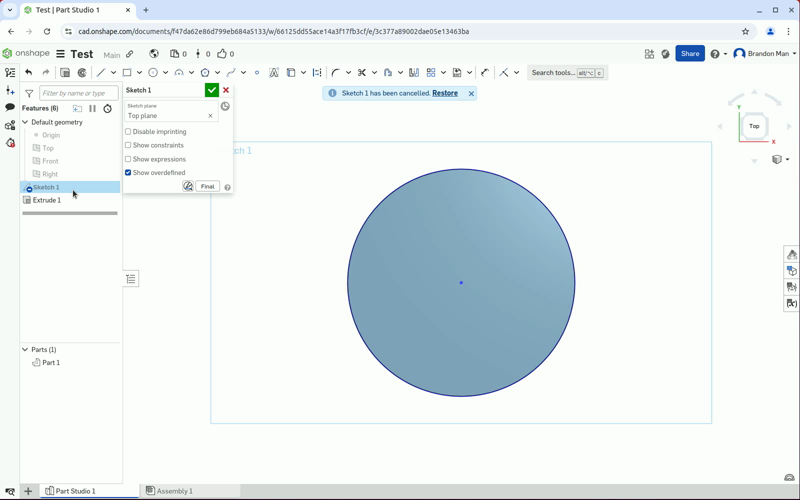
mouse_move(229, 92)
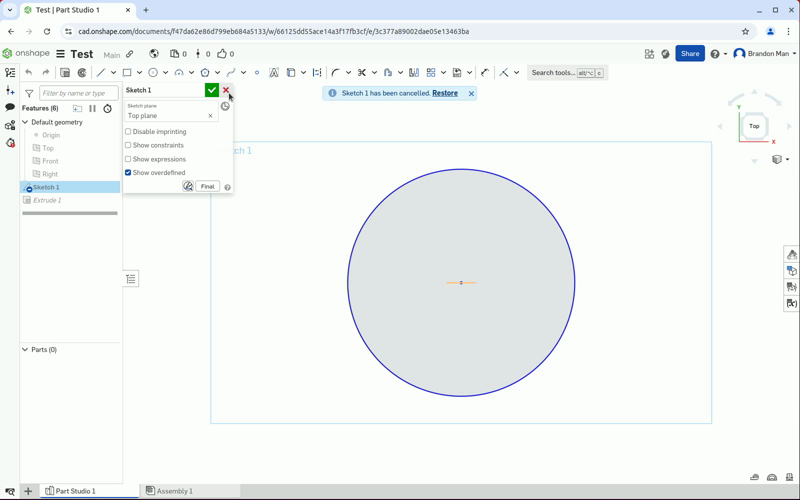
click(229, 92)
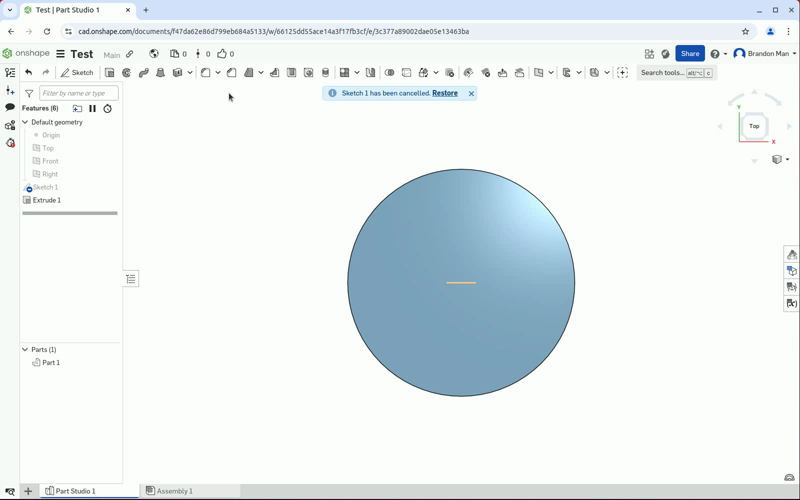
mouse_move(541, 75)
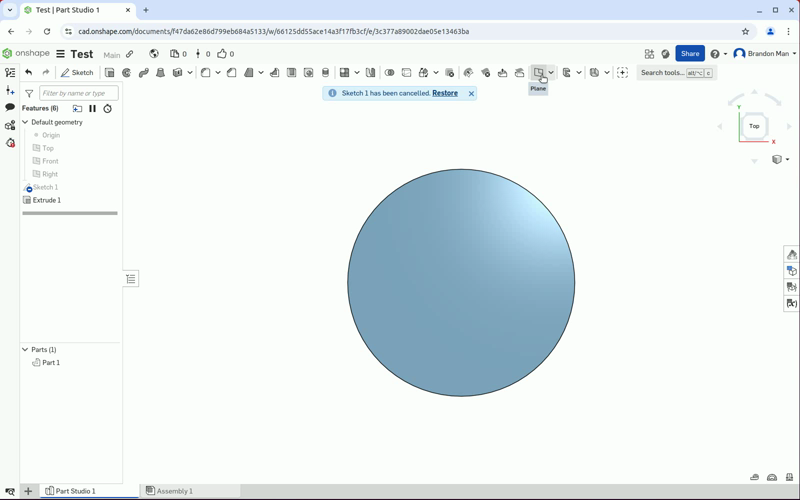
click(541, 75)
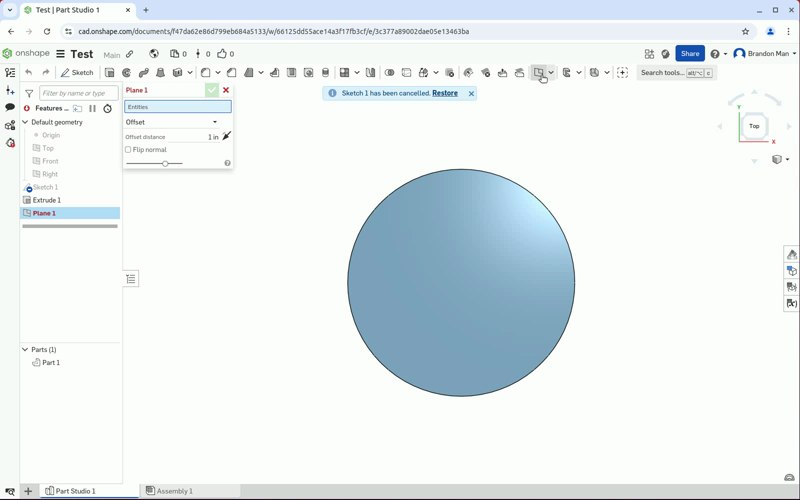
mouse_move(73, 150)
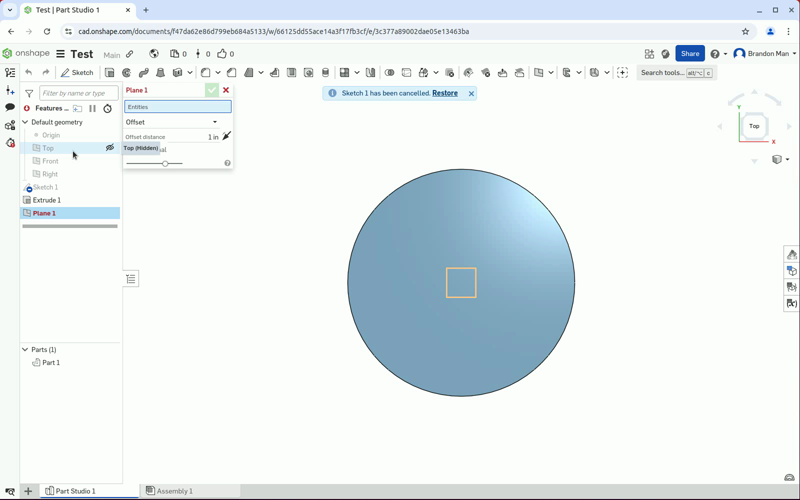
click(73, 150)
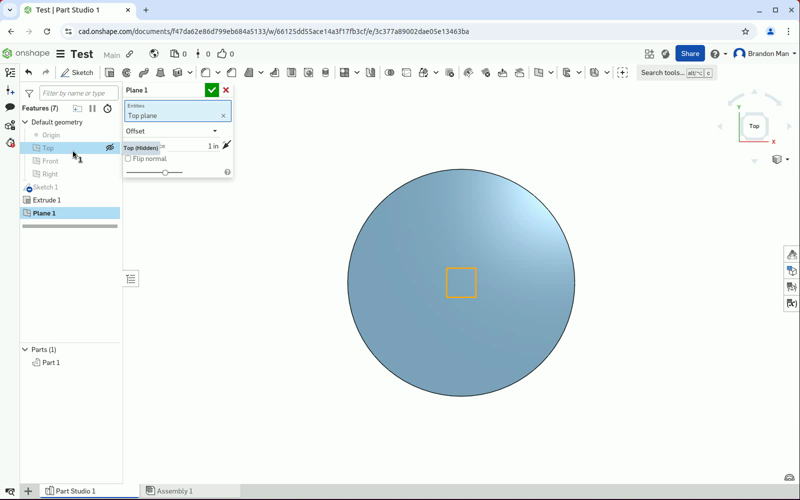
key(tab, 2)
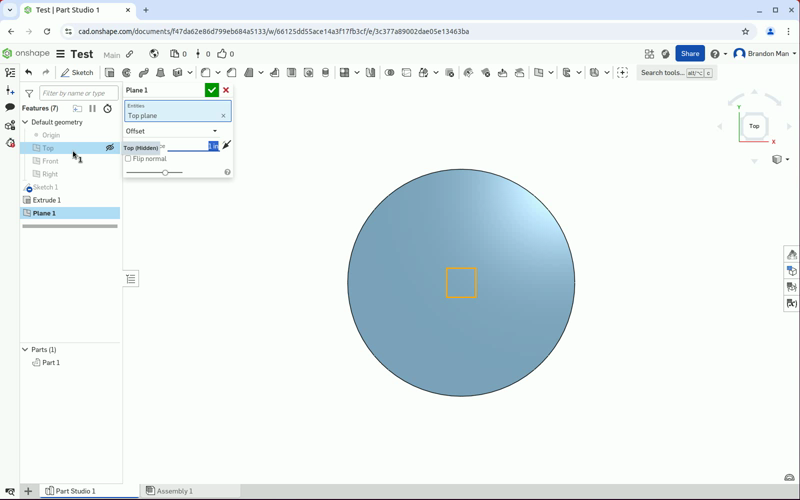
text(4.56)
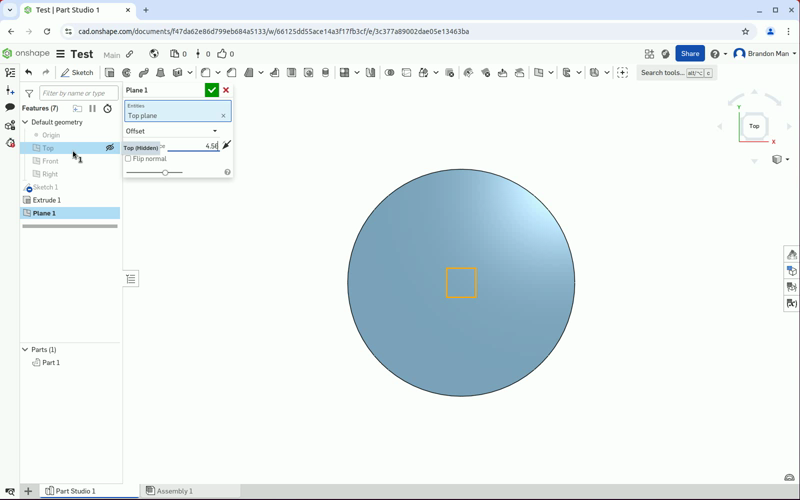
key(enter, 2)
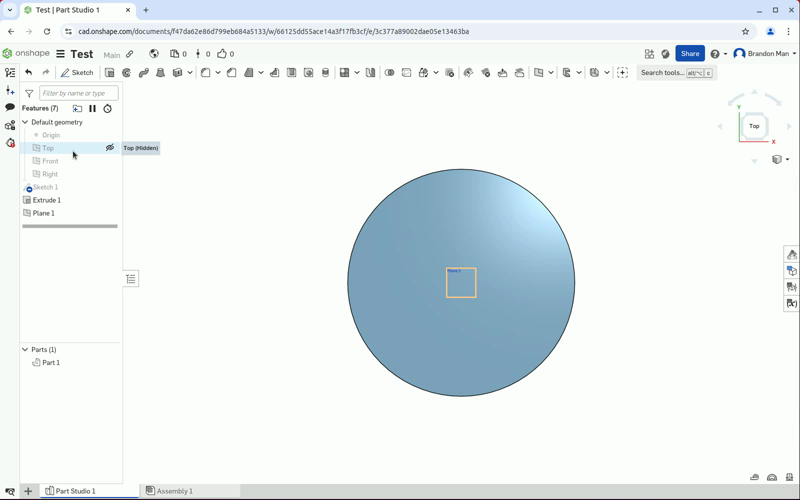
key(shift+s)
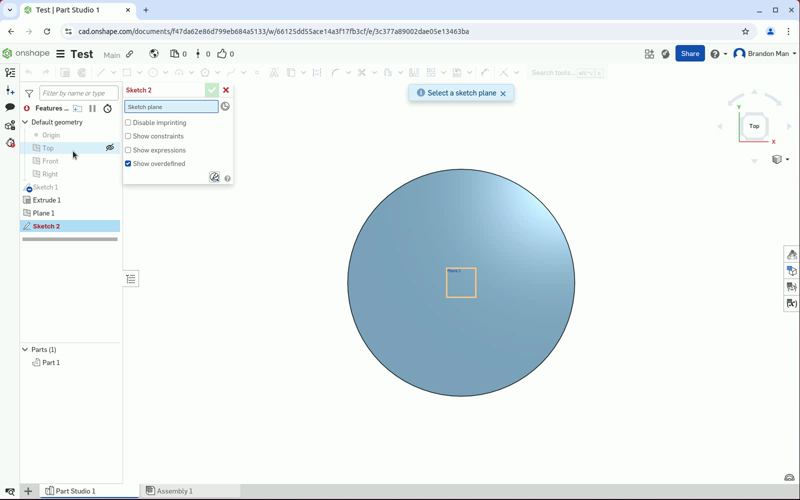
mouse_move(73, 215)
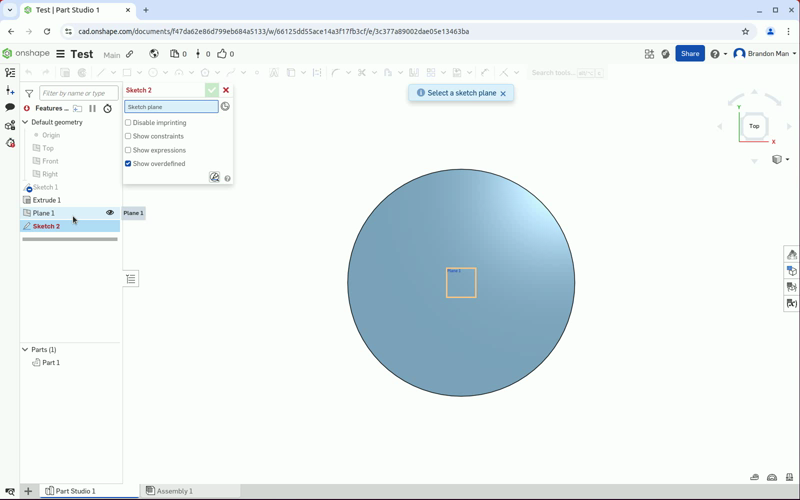
click(73, 215)
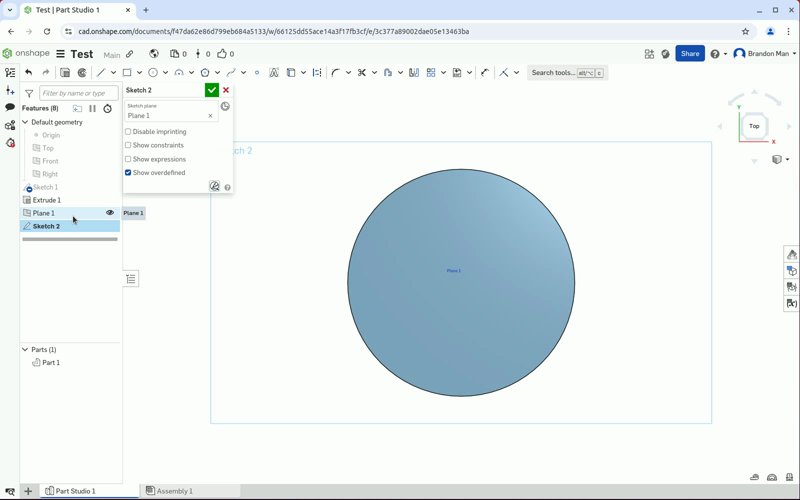
mouse_move(73, 352)
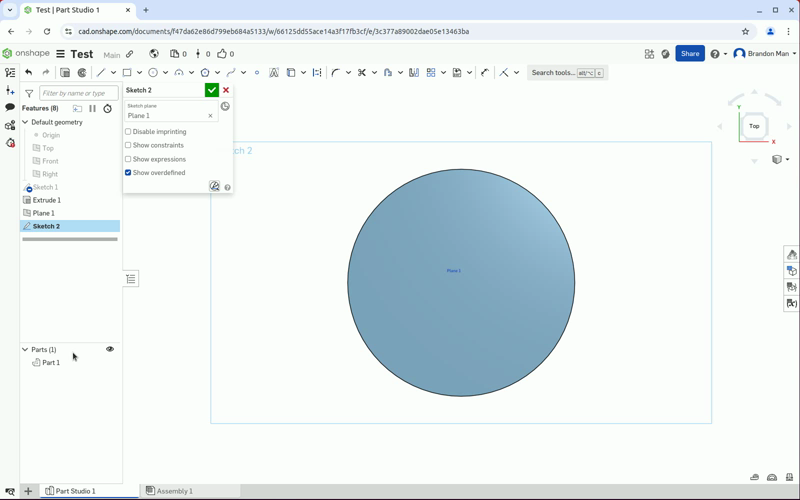
key(y)
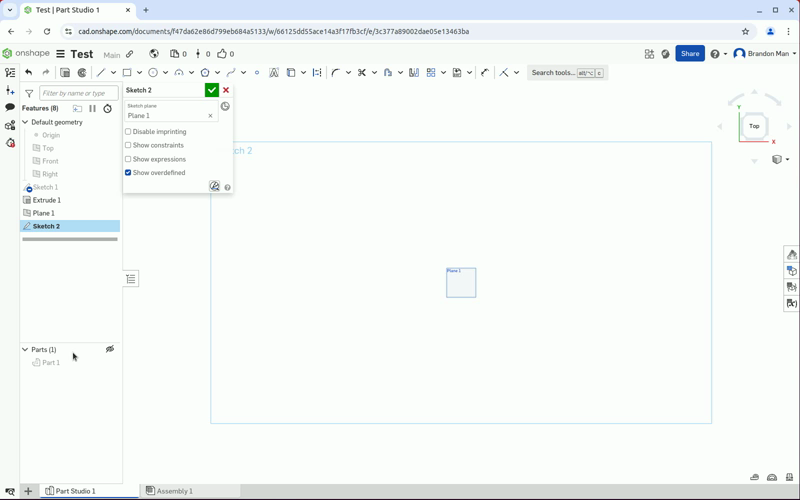
key(c)
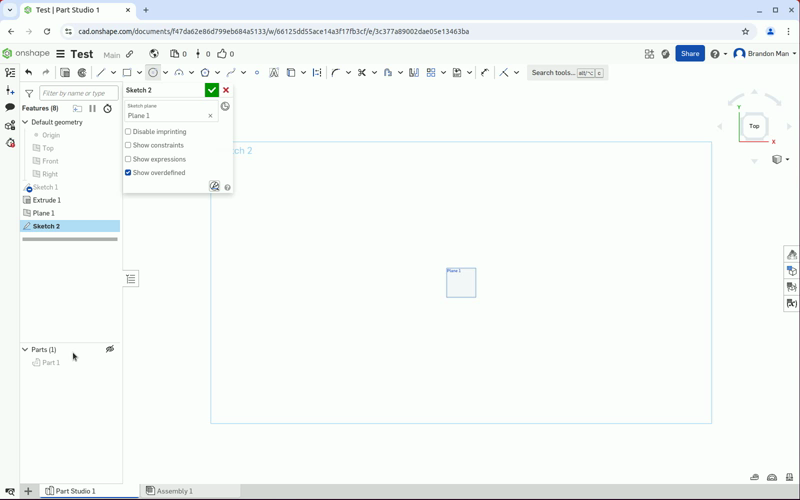
key_down(shift)
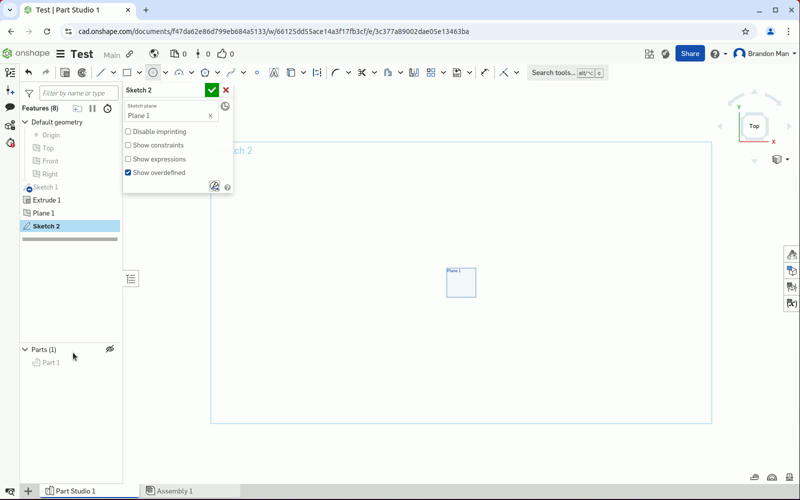
mouse_move(528, 282)
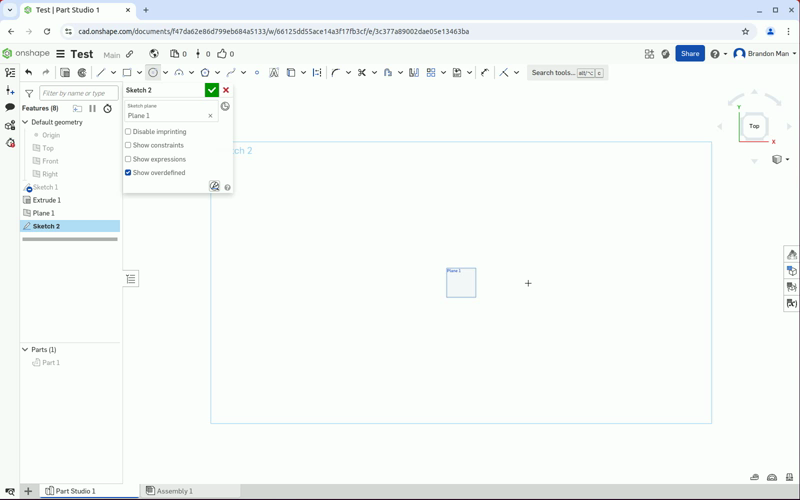
click(528, 282)
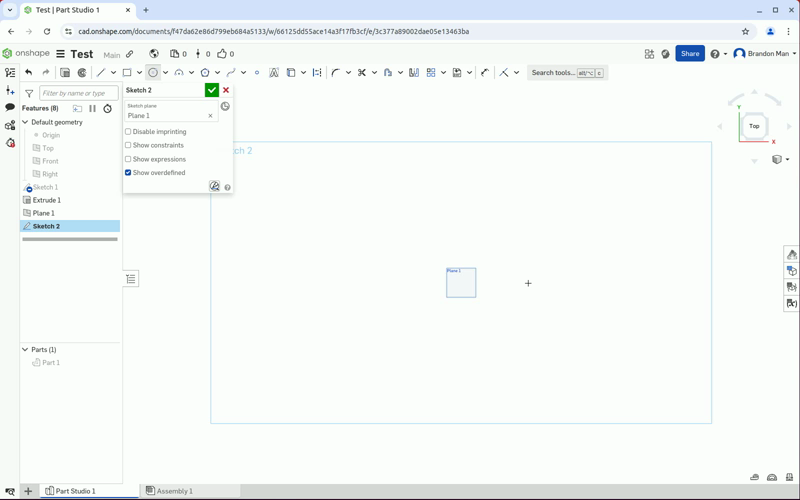
key_up(shift)
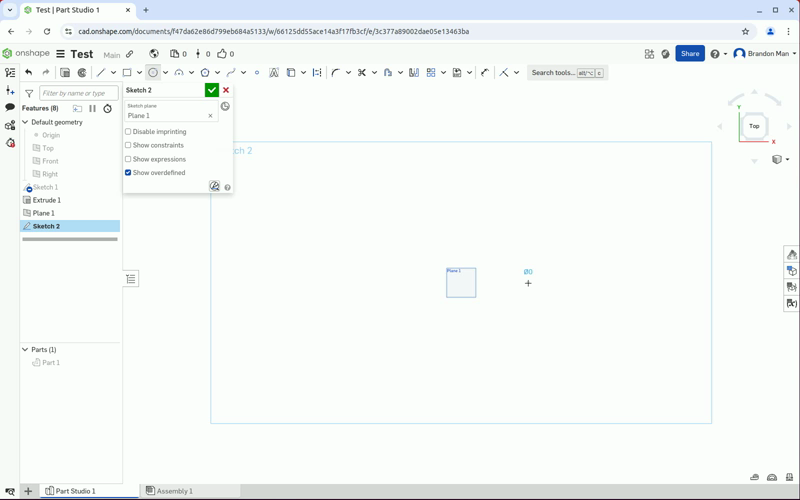
mouse_move(542, 282)
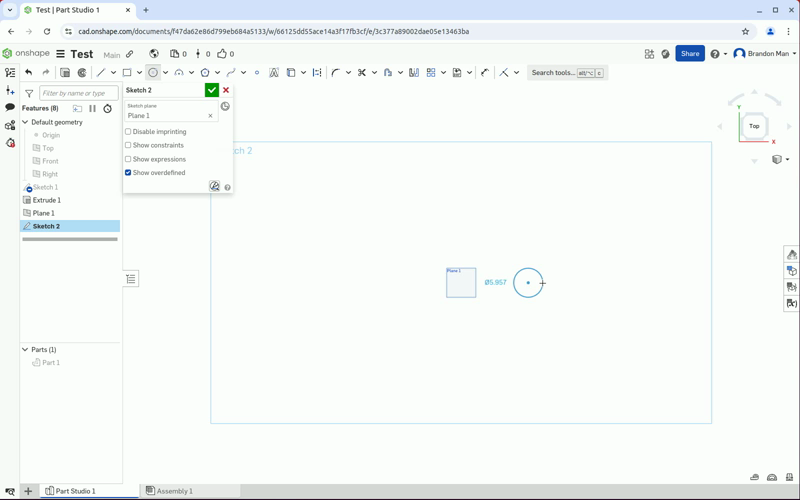
click(542, 282)
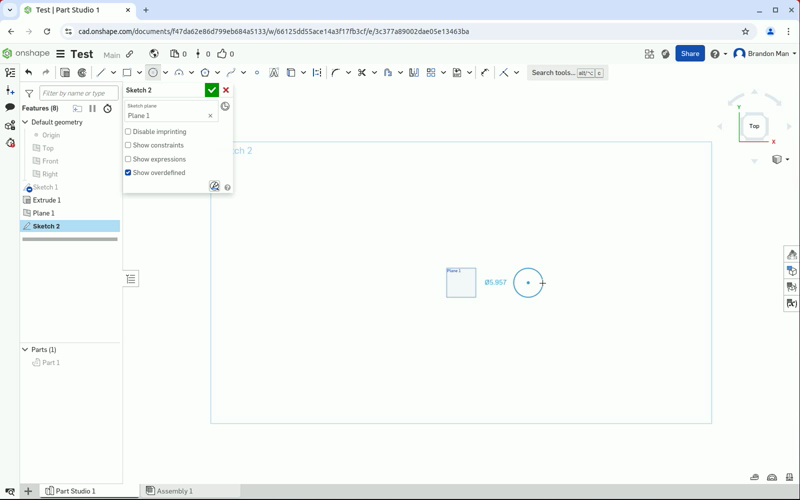
key(esc)
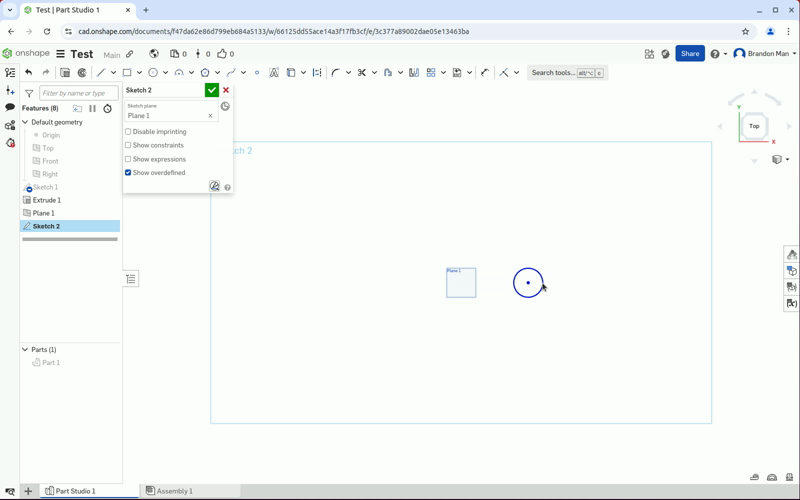
mouse_move(536, 291)
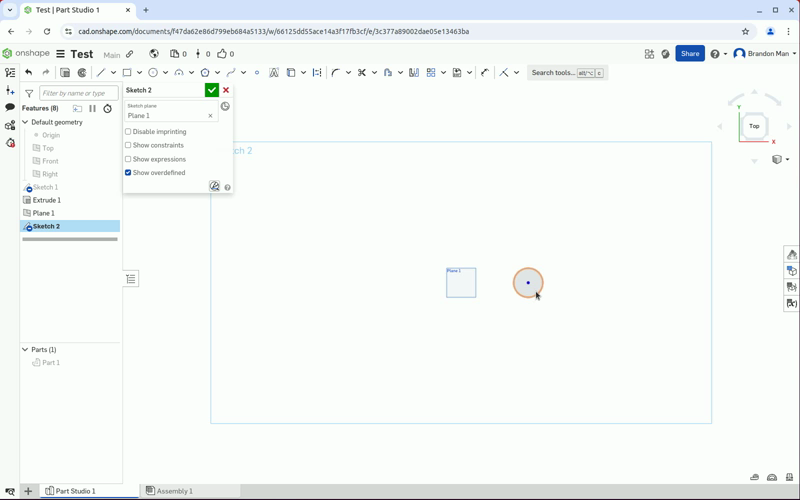
scroll(6)
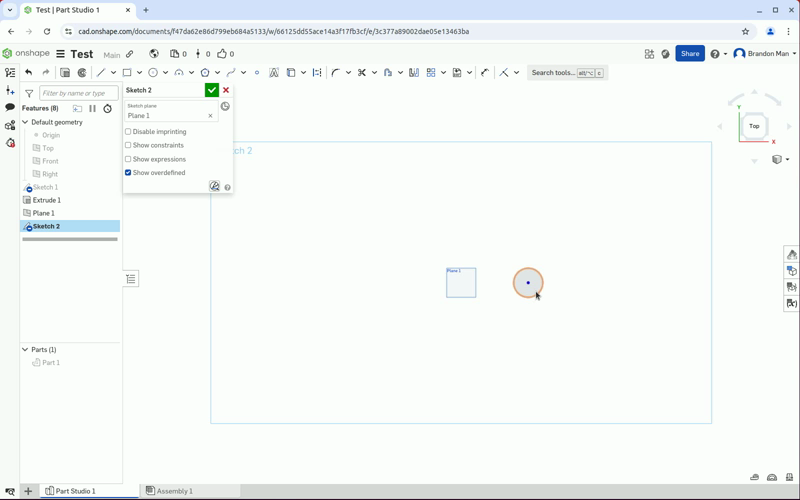
scroll(6)
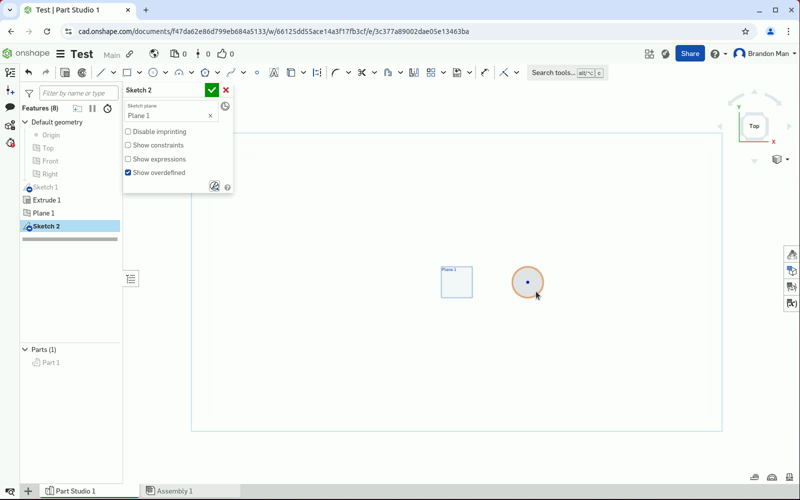
scroll(6)
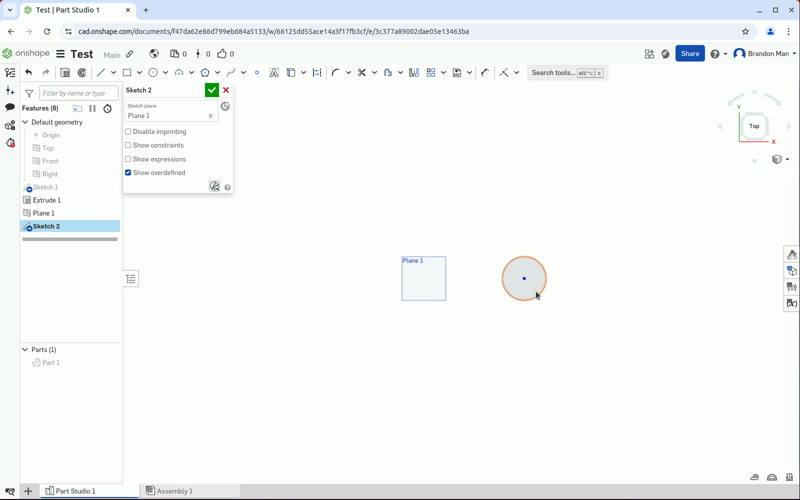
scroll(6)
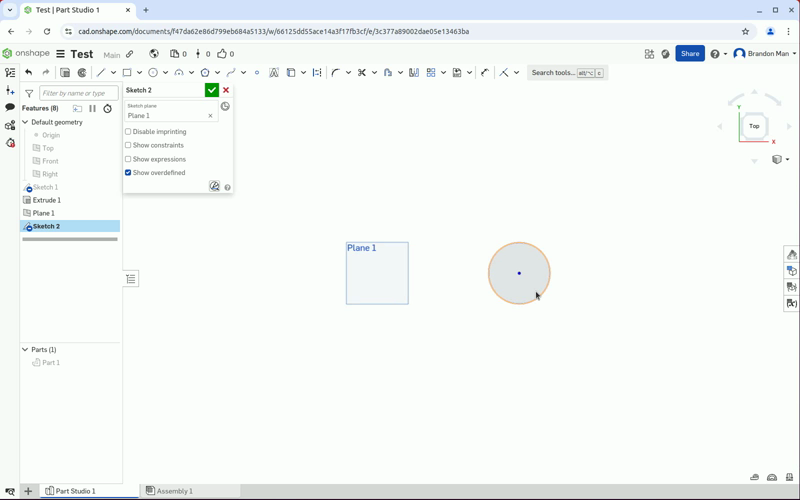
scroll(6)
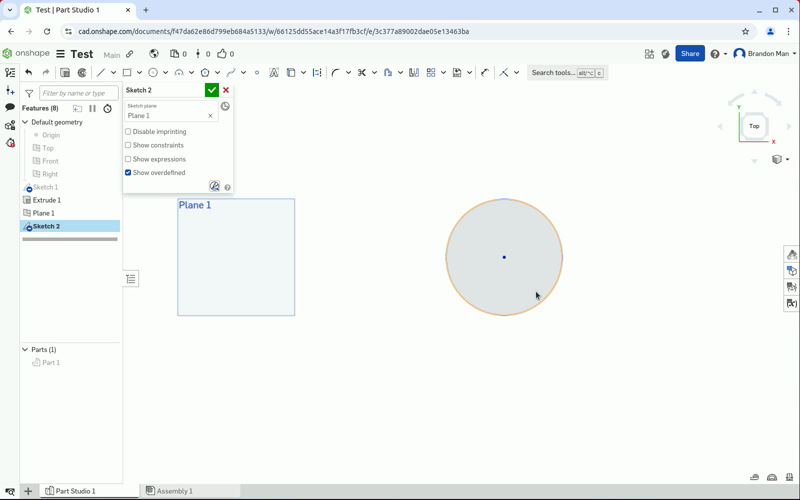
scroll(6)
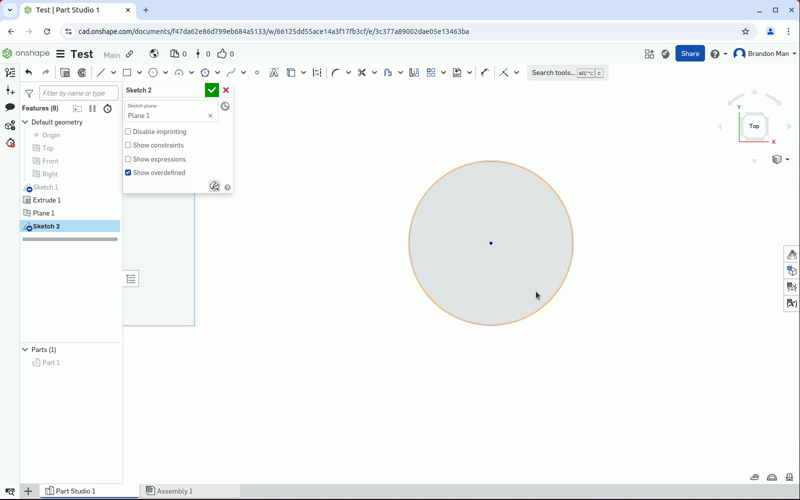
scroll(6)
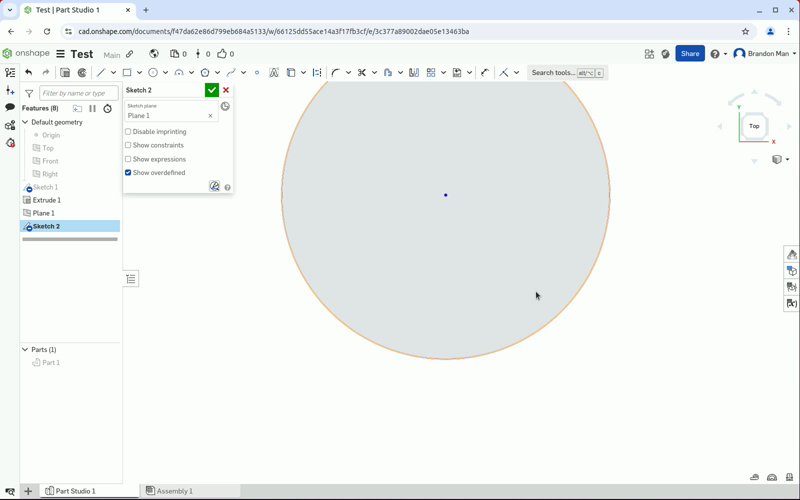
click(536, 291)
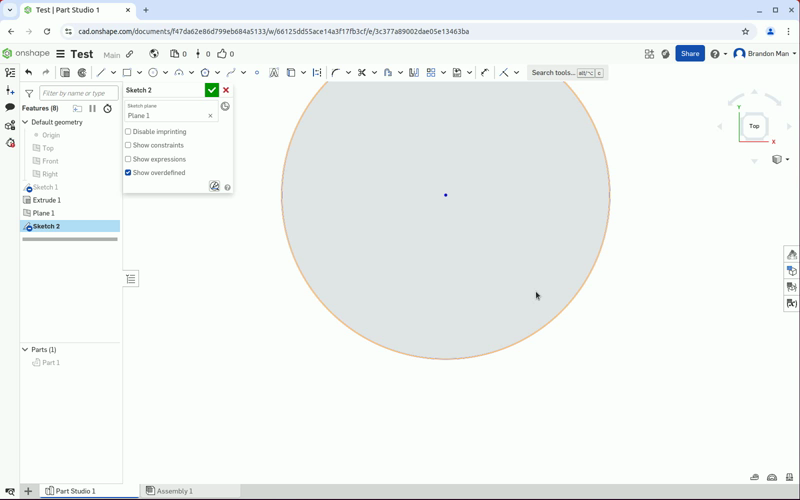
scroll(-6)
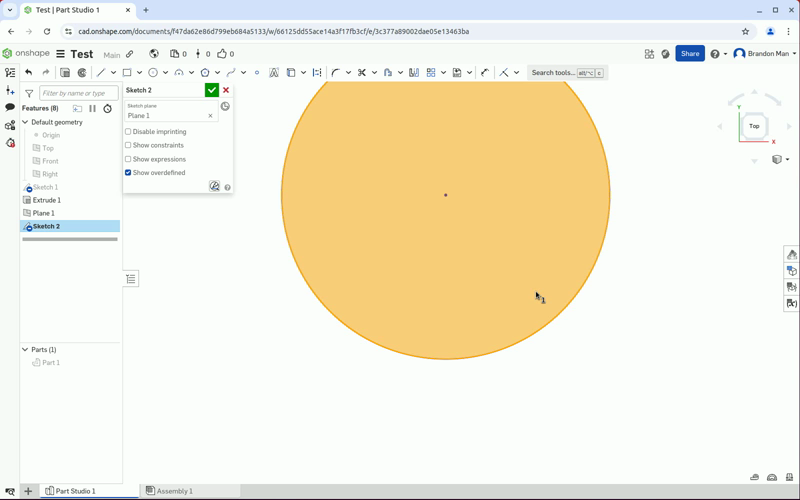
scroll(-6)
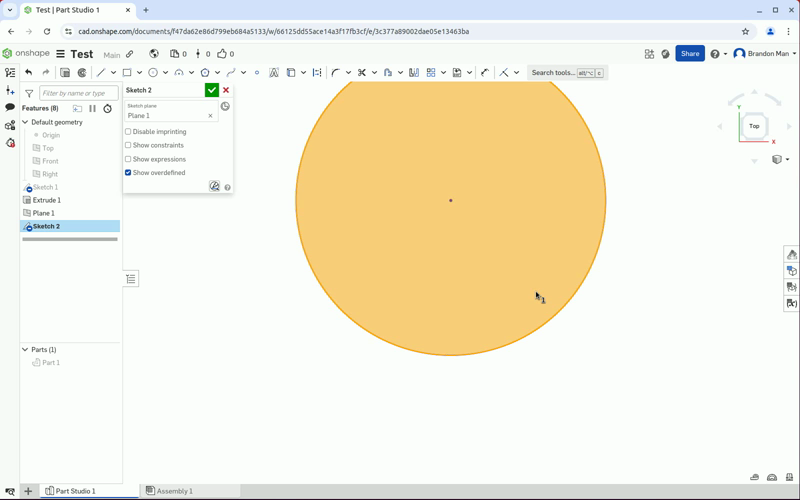
scroll(-6)
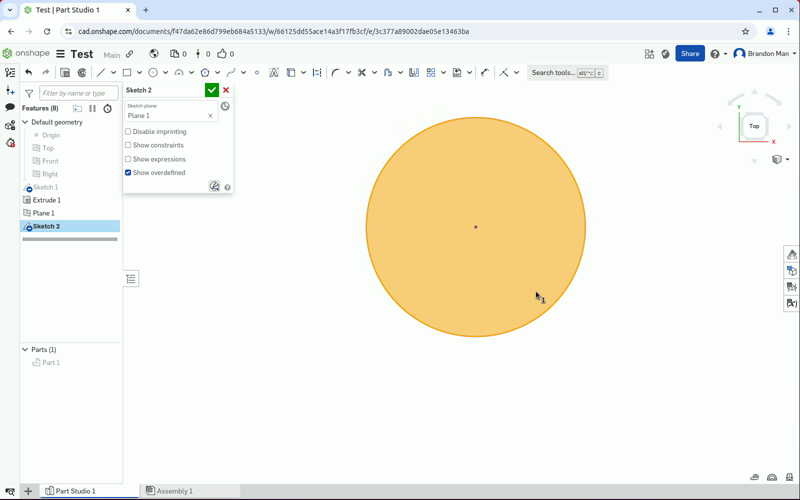
scroll(-6)
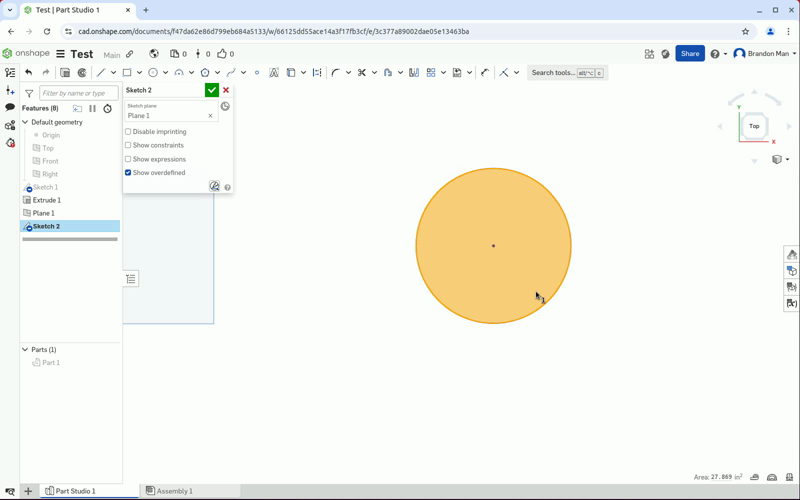
scroll(-6)
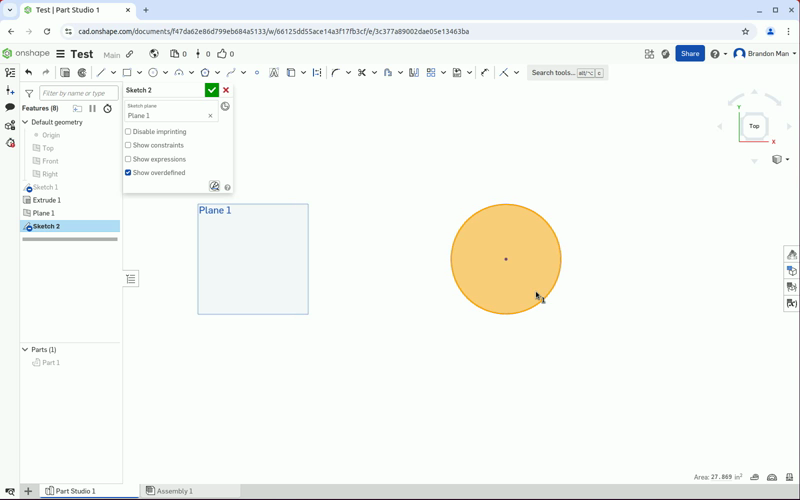
scroll(-6)
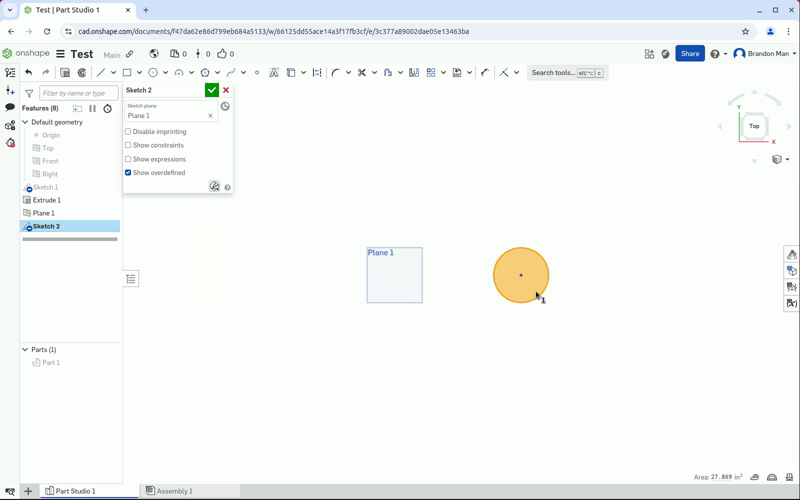
scroll(-6)
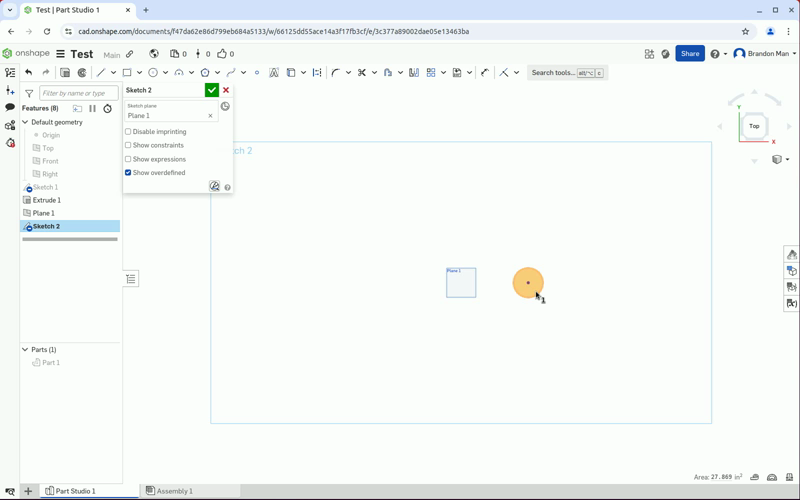
mouse_move(73, 352)
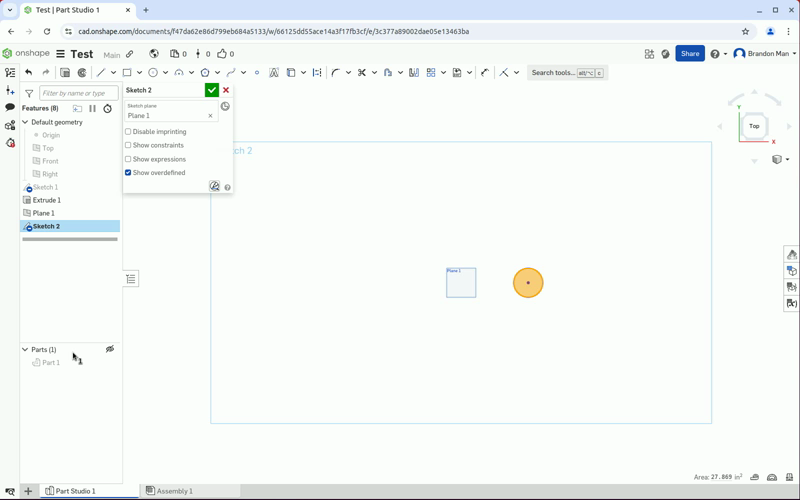
key(shift+y)
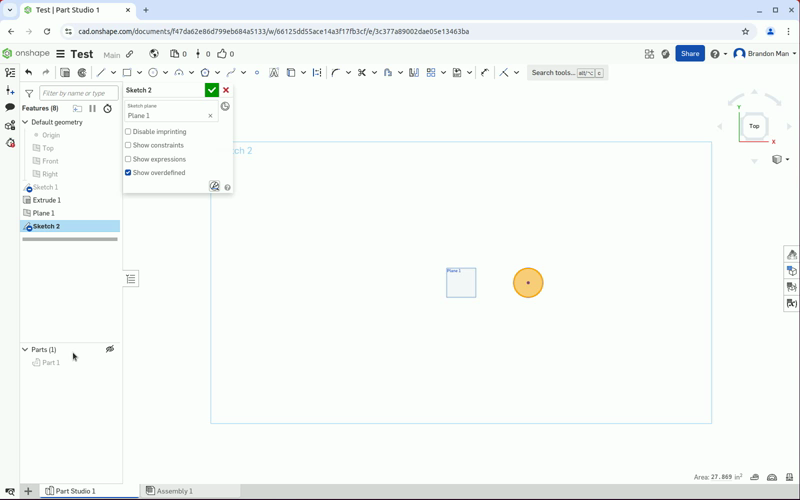
key(shift+e)
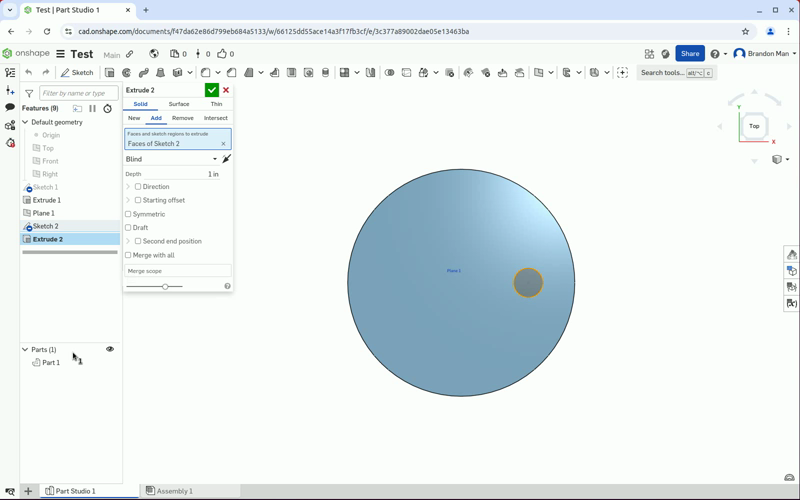
mouse_move(143, 106)
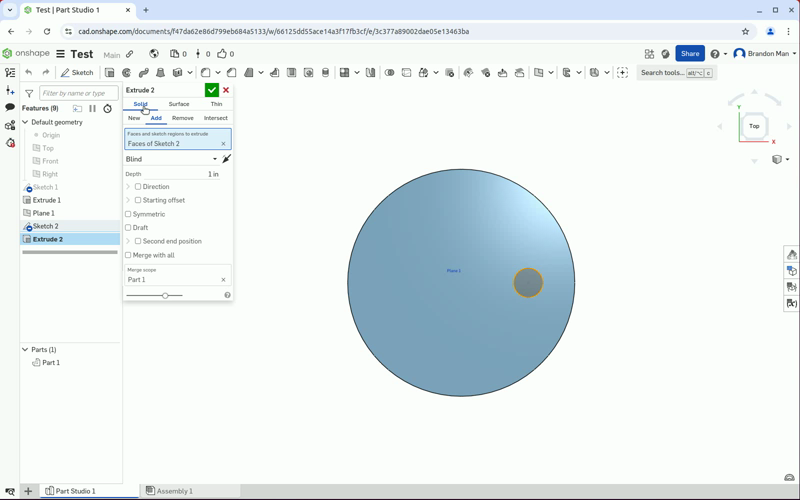
click(143, 106)
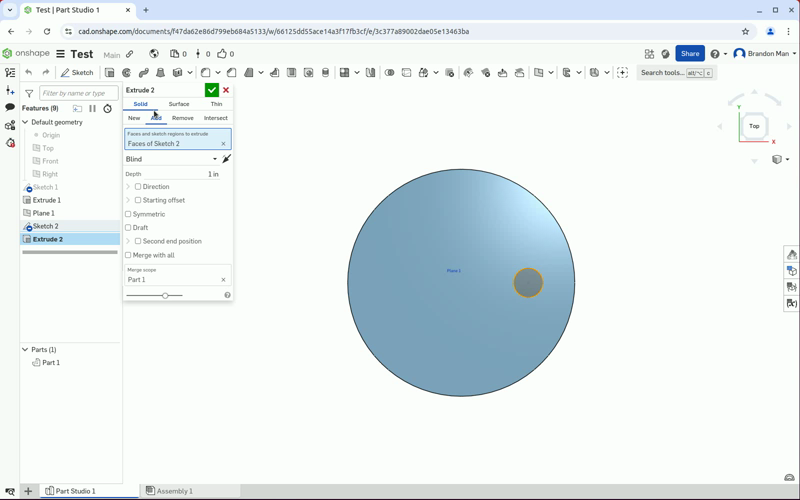
mouse_move(186, 120)
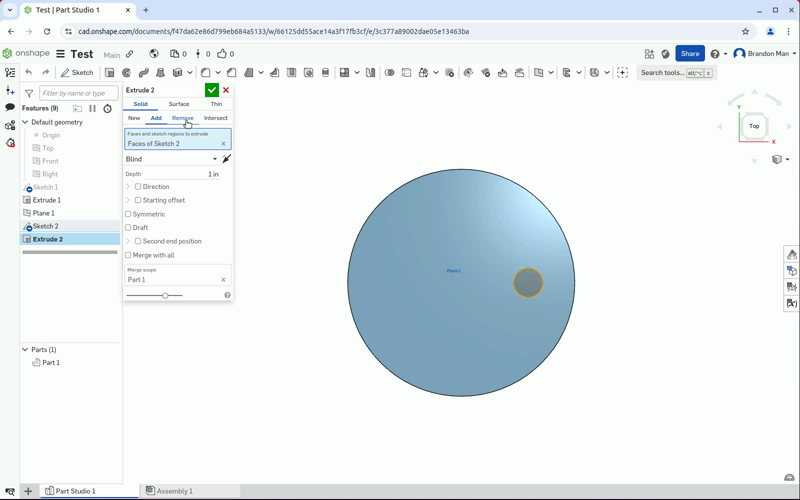
click(186, 120)
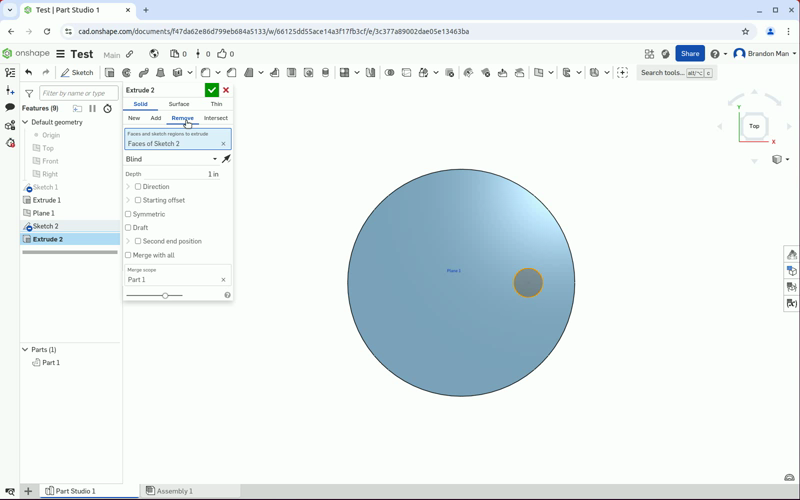
key(tab, 4)
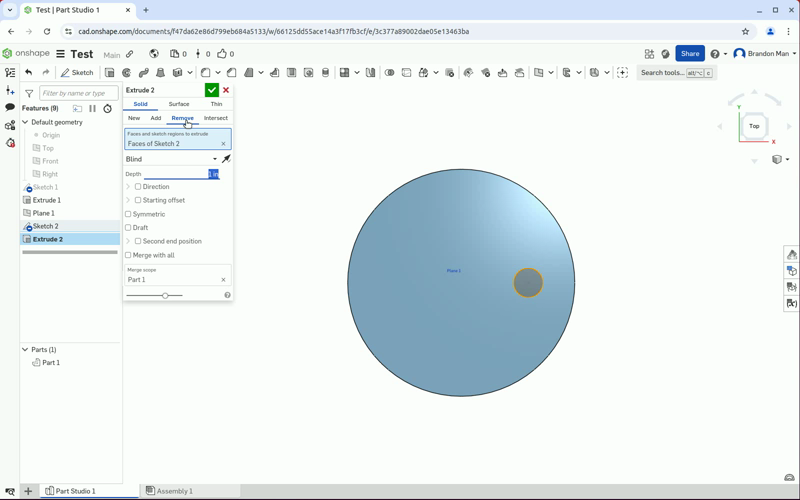
text(30.811)
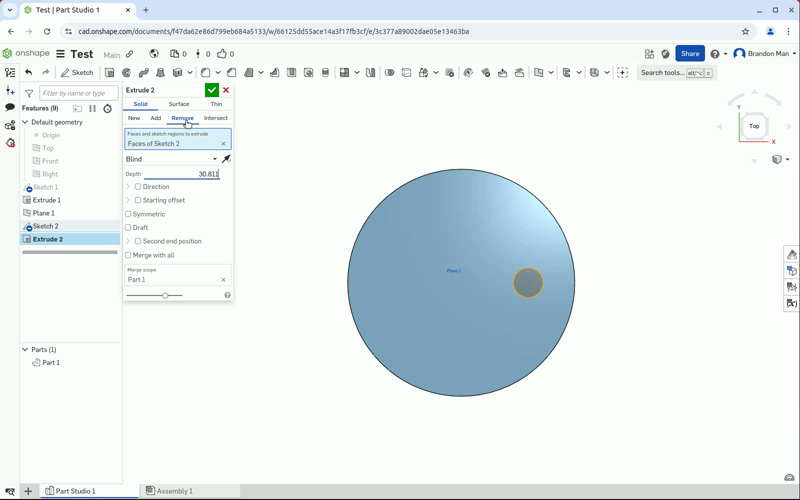
key(tab, 6)
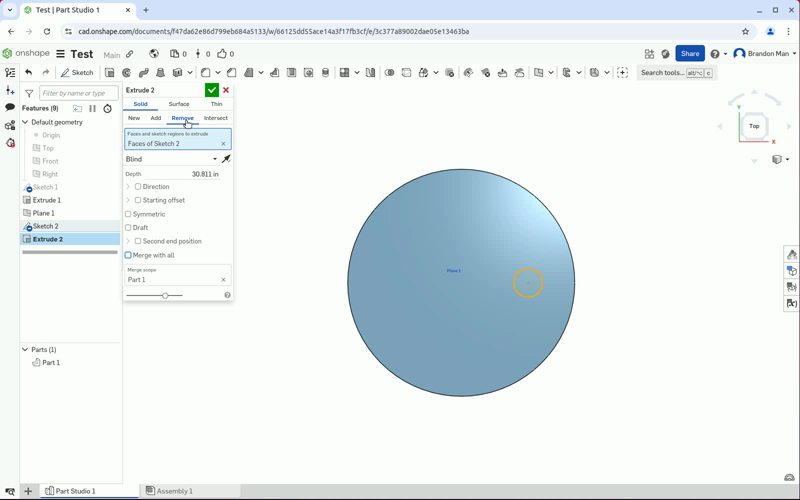
key(space)
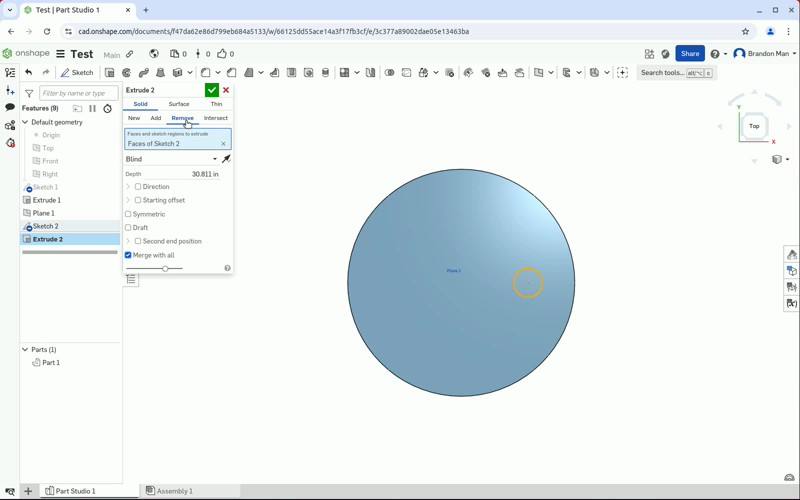
key(enter)
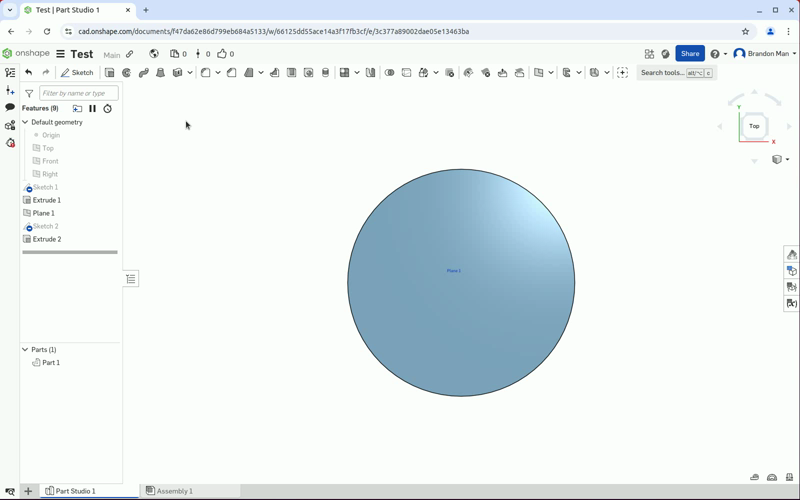
key(shift+h)
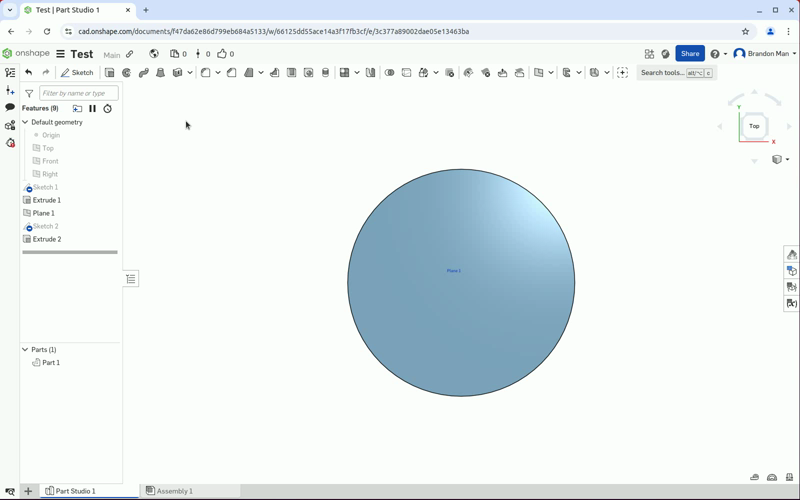
key(shift+h)
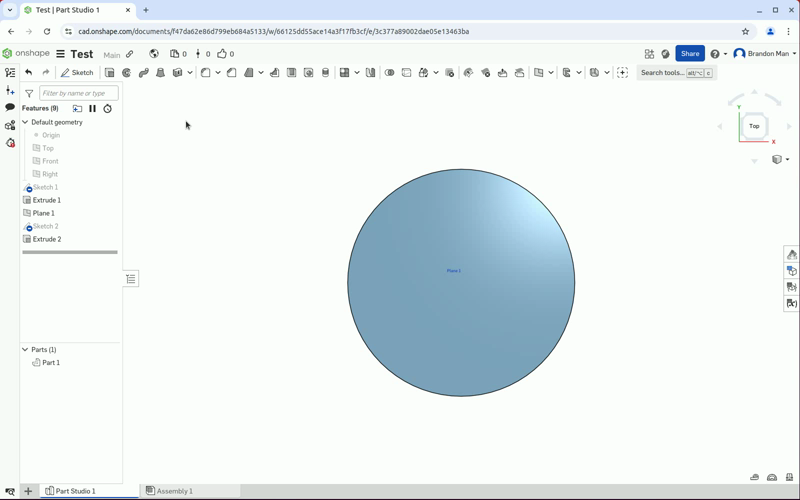
mouse_move(73, 189)
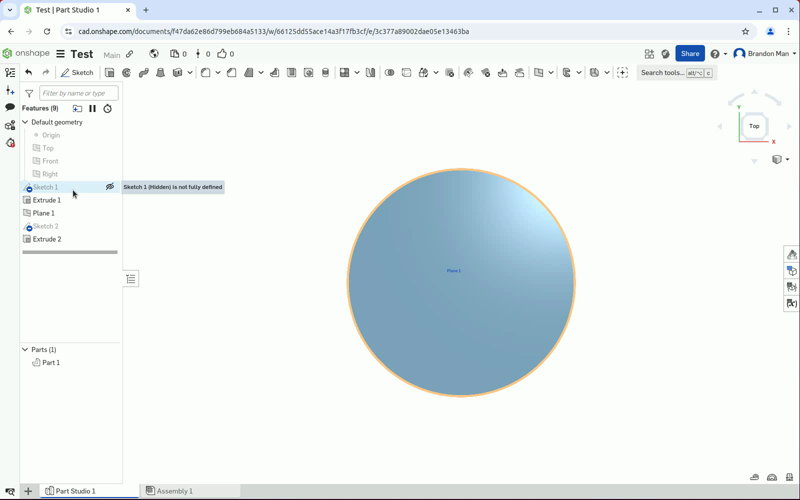
click(73, 189)
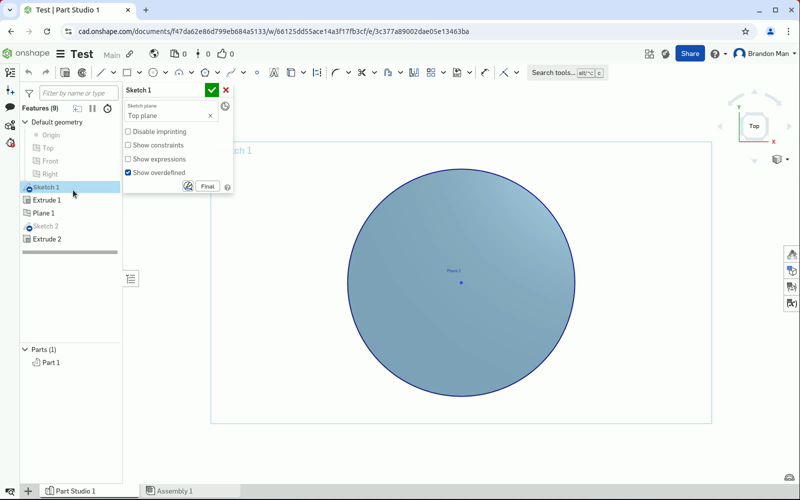
mouse_move(229, 92)
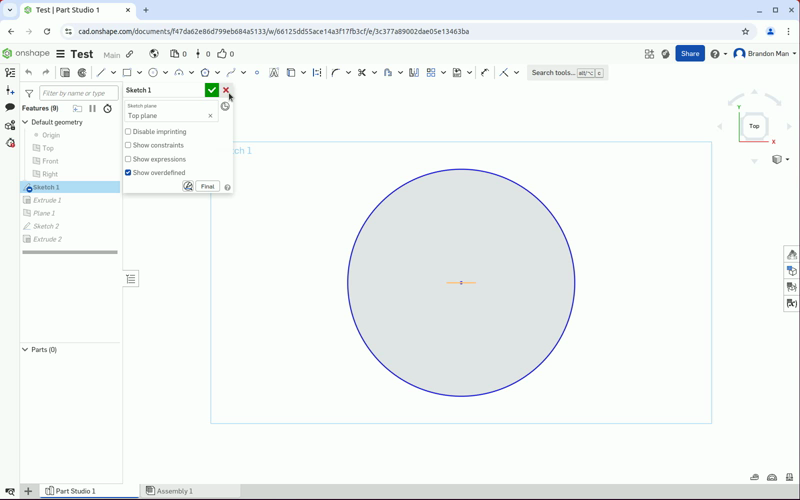
click(229, 92)
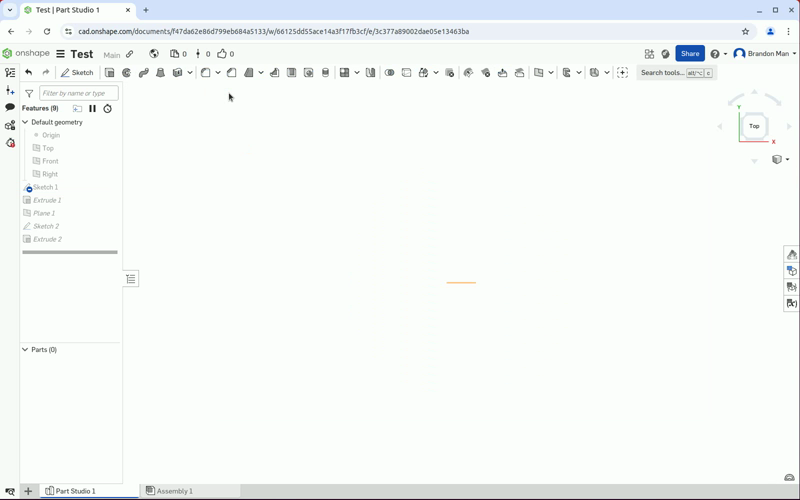
key(shift+s)
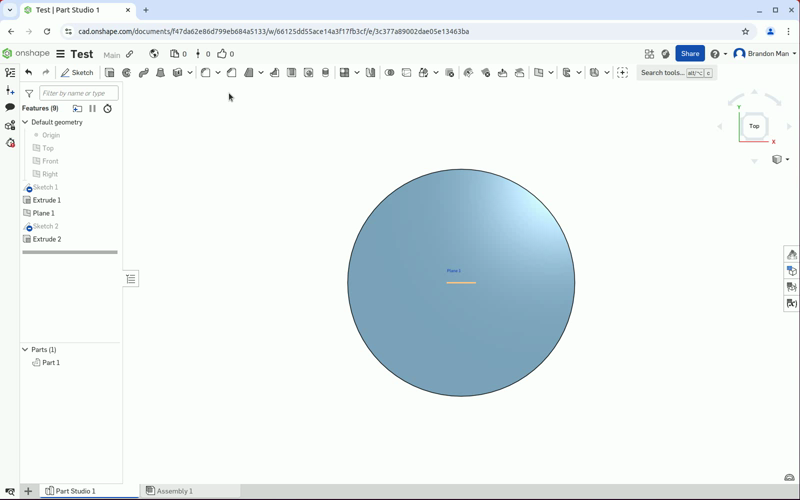
mouse_move(73, 215)
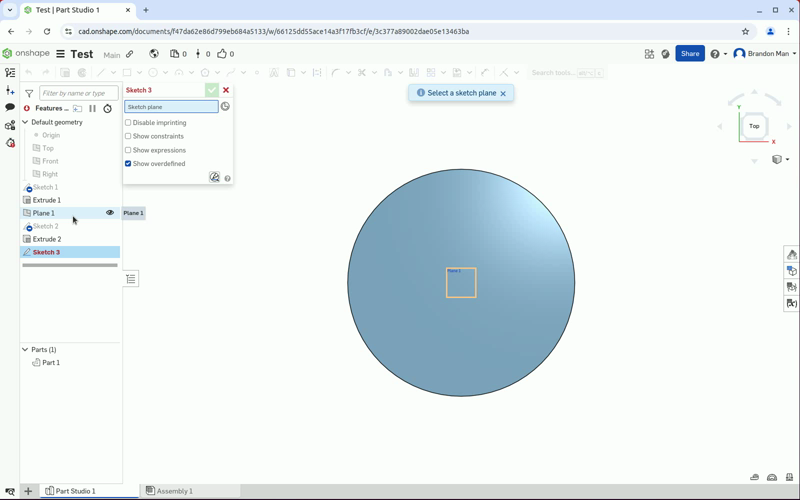
click(73, 215)
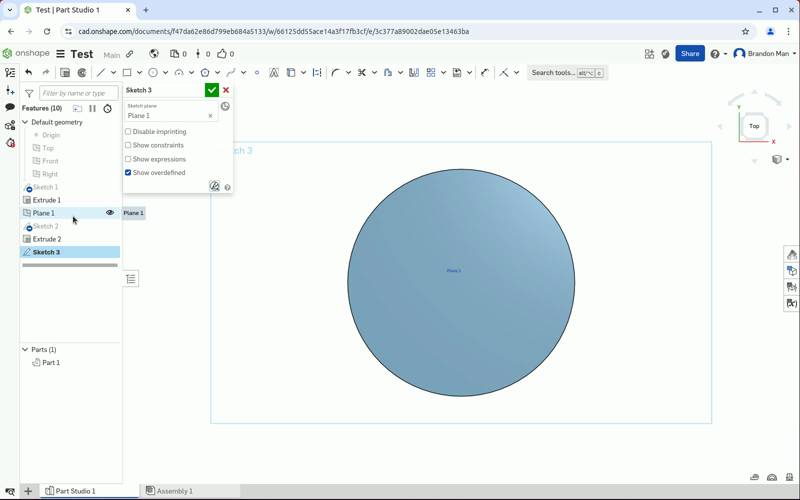
mouse_move(73, 352)
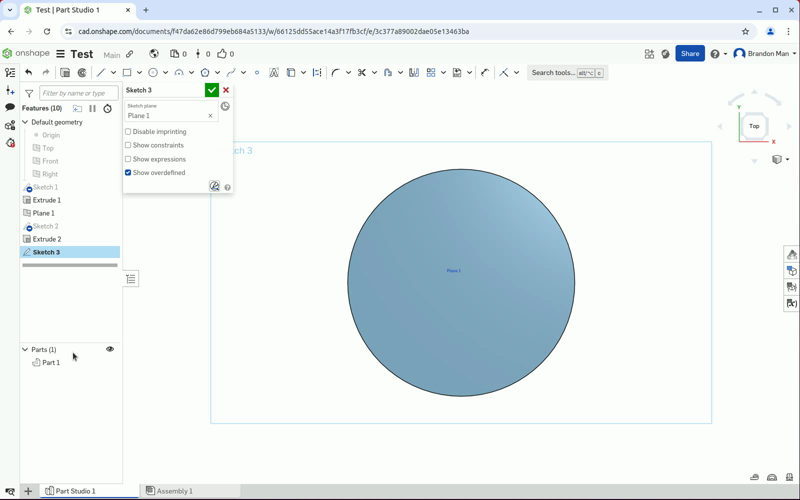
key(y)
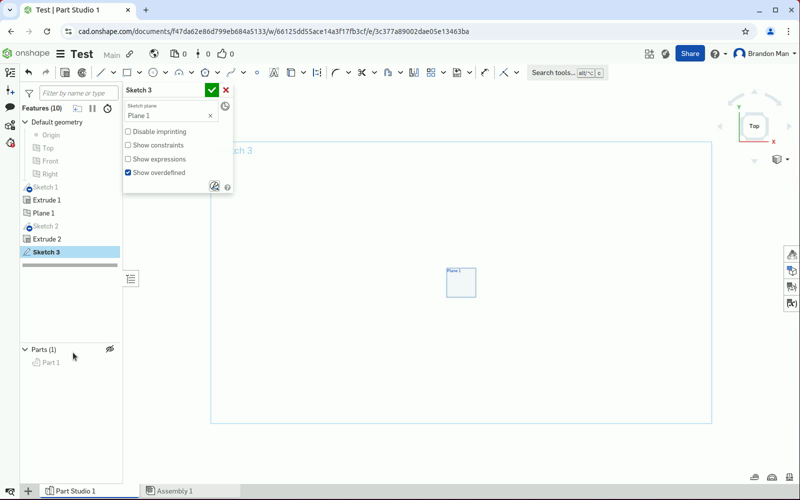
key(c)
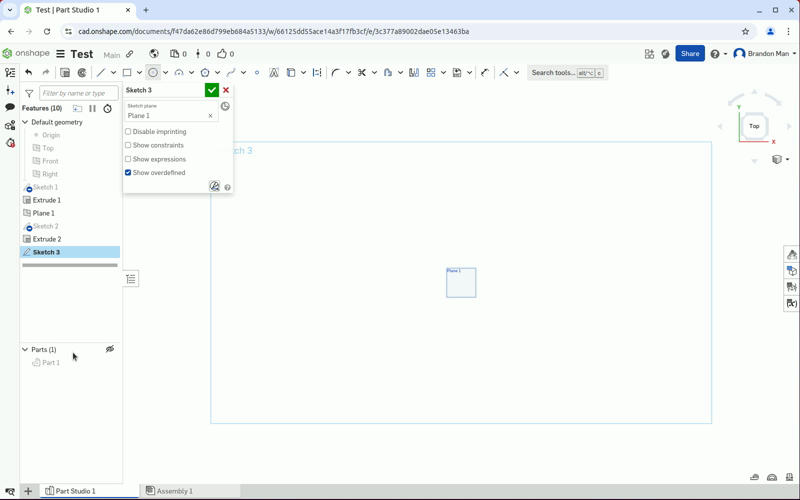
key_down(shift)
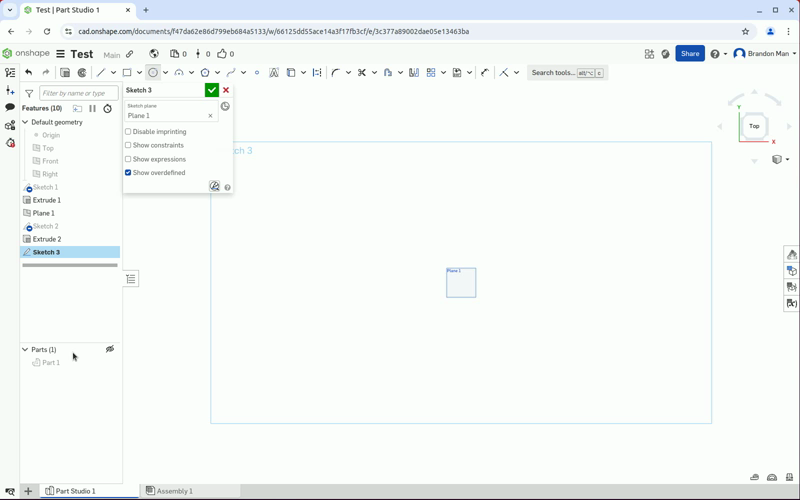
mouse_move(393, 282)
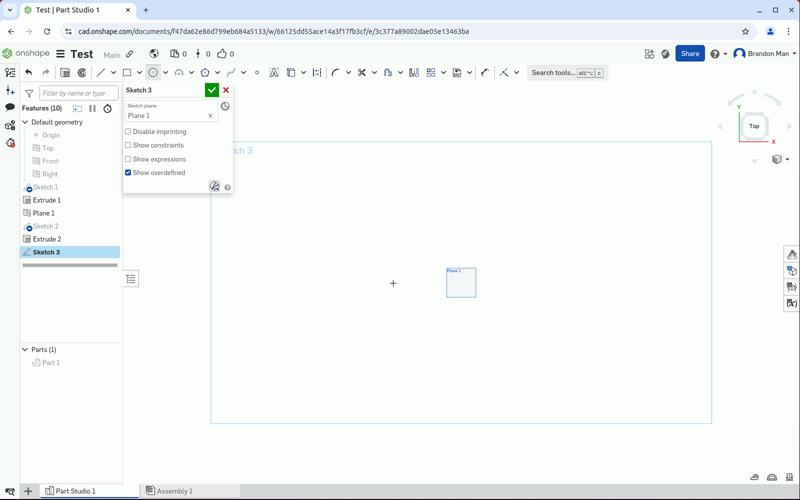
click(393, 282)
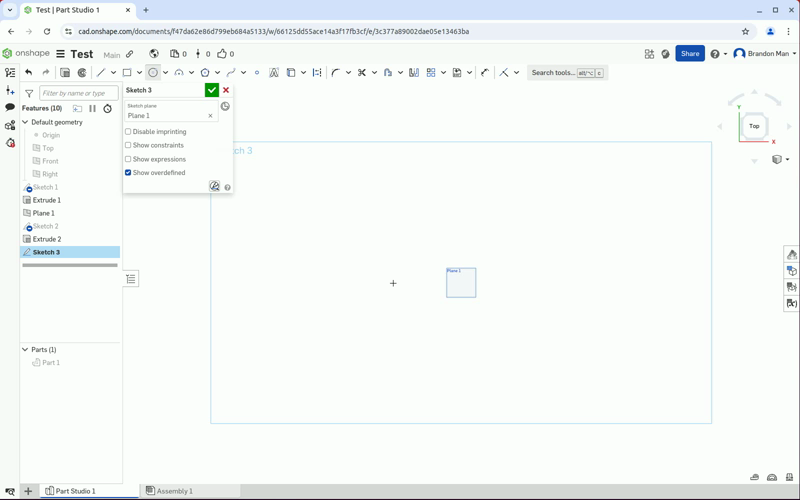
key_up(shift)
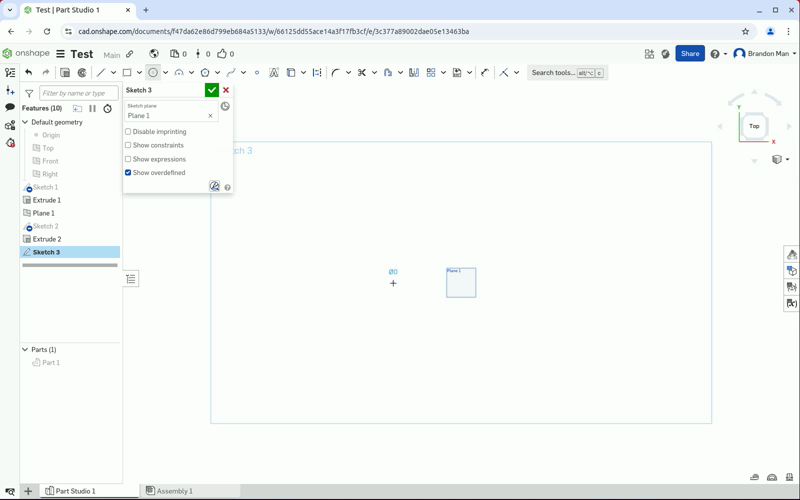
mouse_move(407, 282)
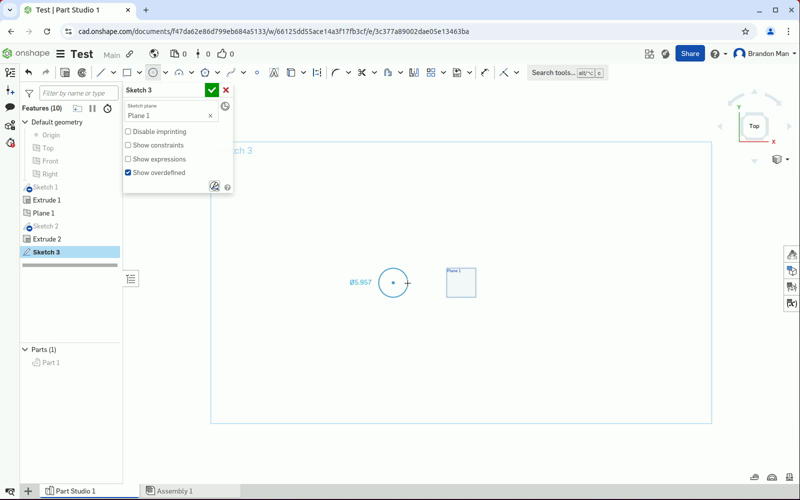
click(407, 282)
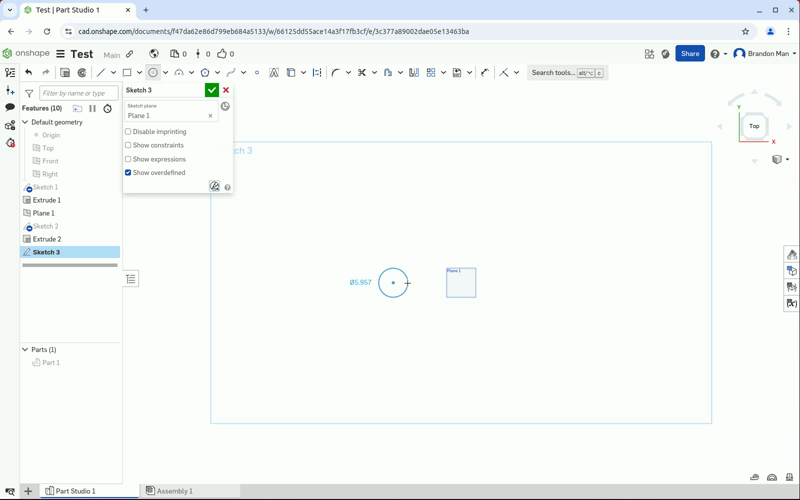
key(esc)
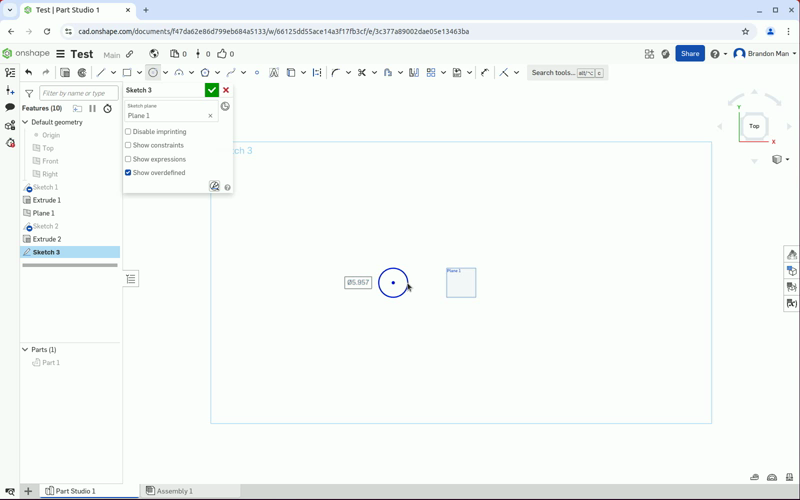
mouse_move(384, 277)
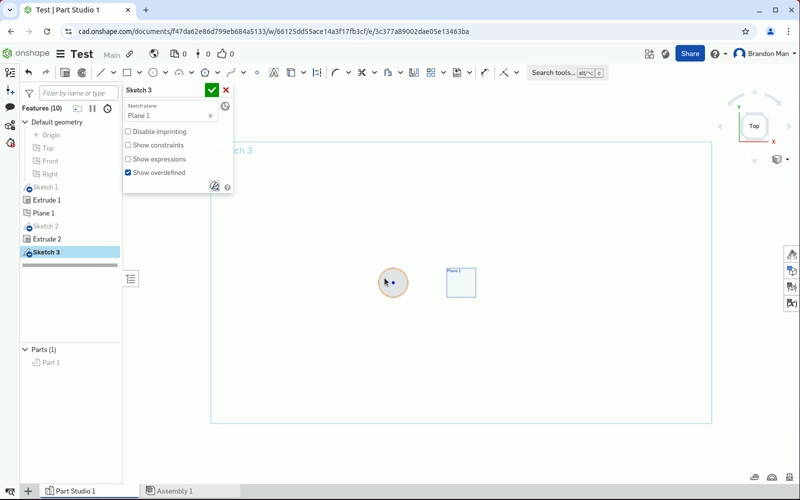
scroll(6)
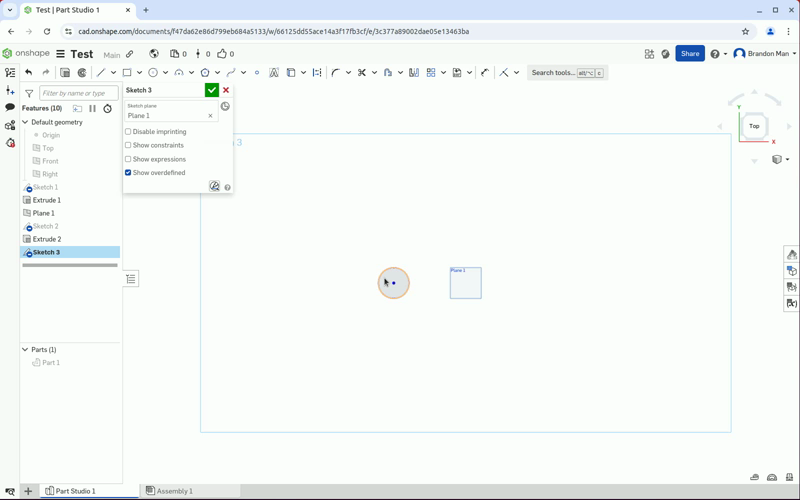
scroll(6)
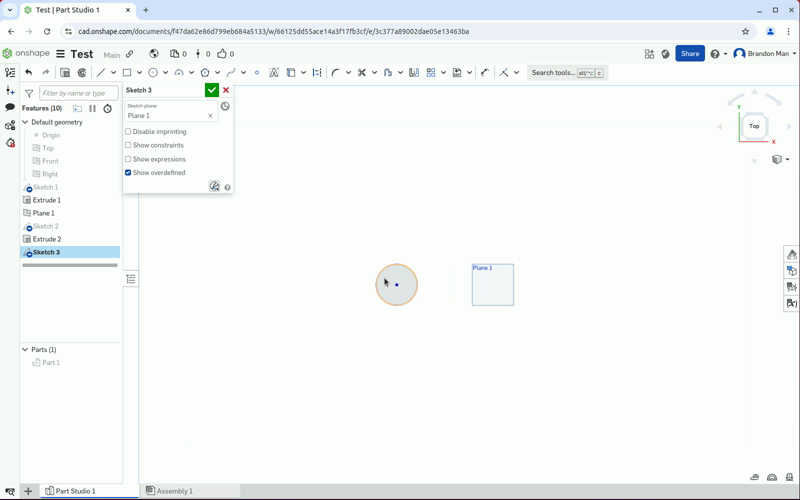
scroll(6)
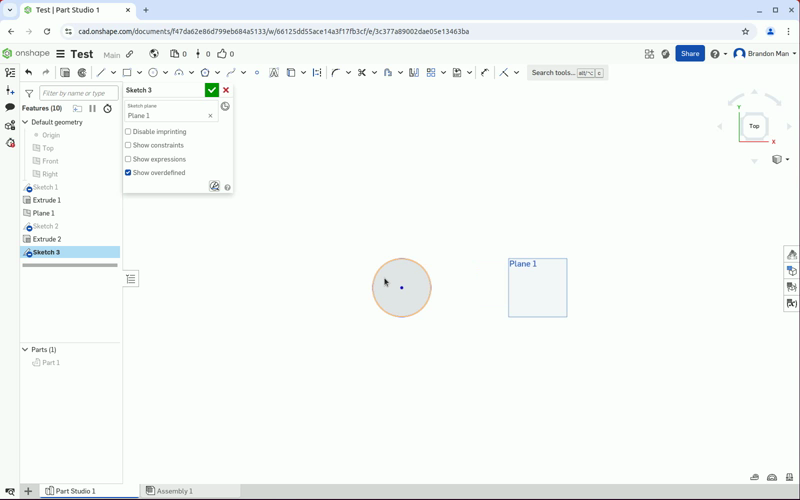
scroll(6)
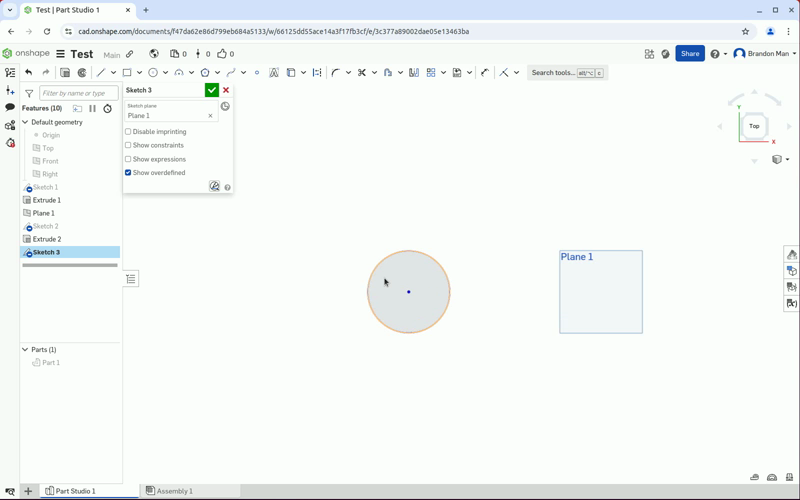
scroll(6)
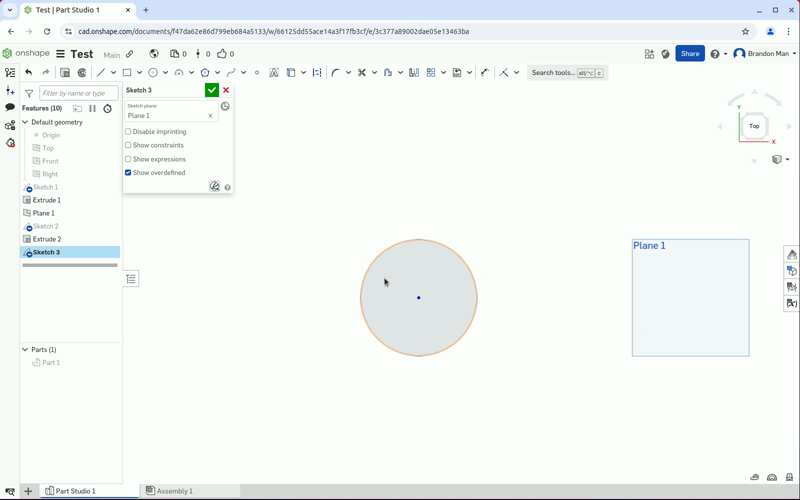
scroll(6)
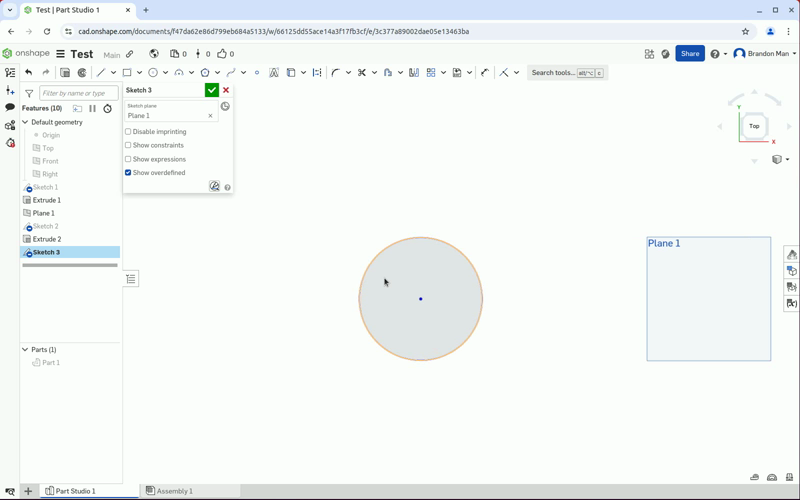
scroll(6)
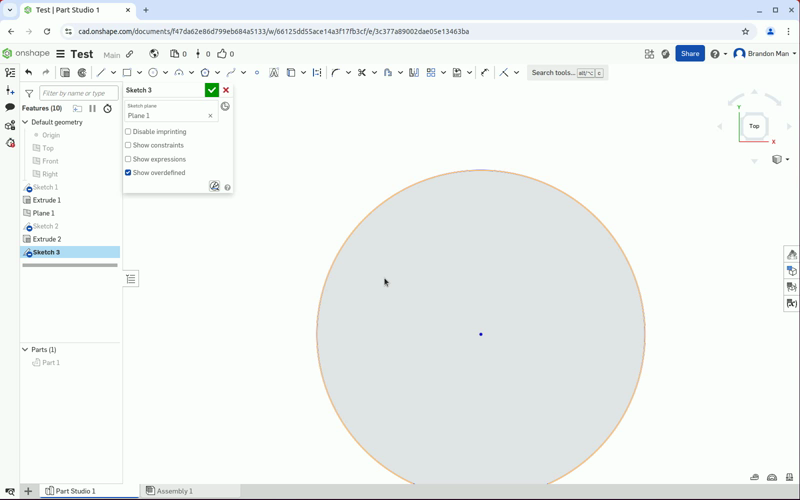
click(384, 277)
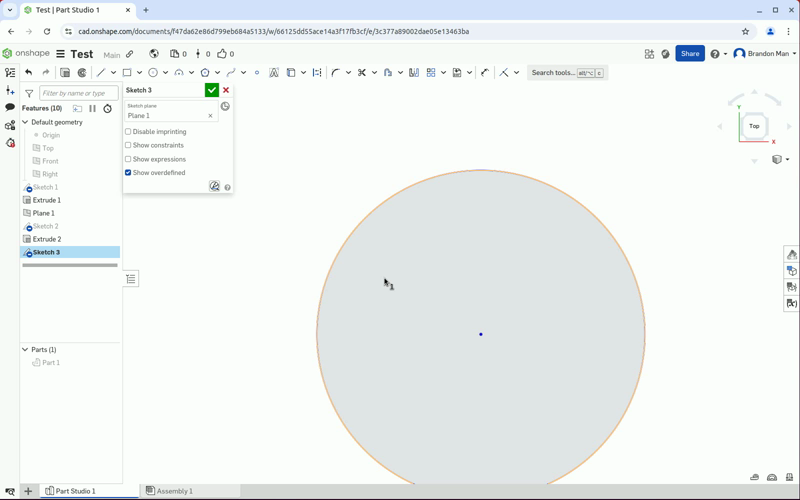
scroll(-6)
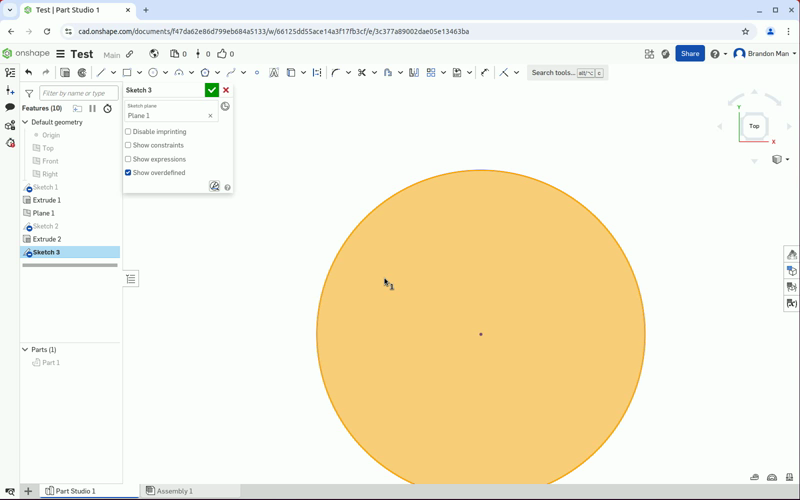
scroll(-6)
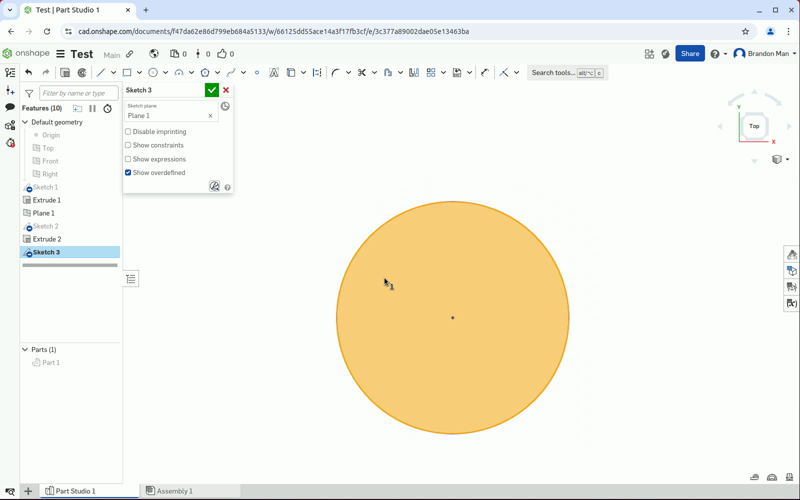
scroll(-6)
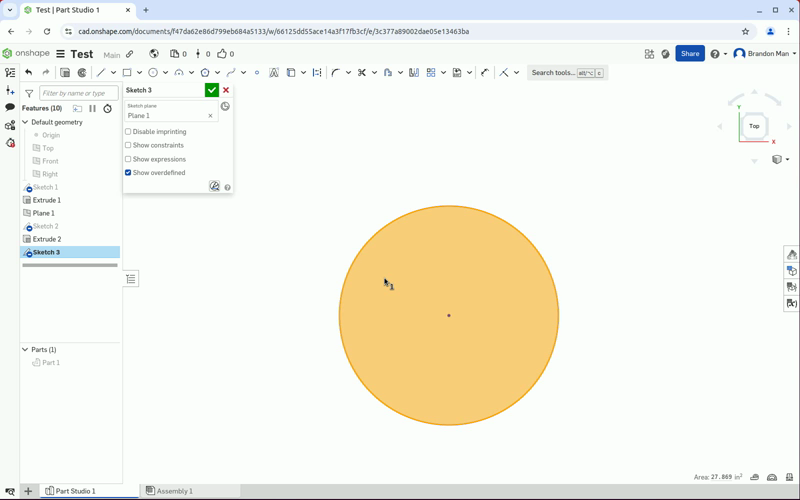
scroll(-6)
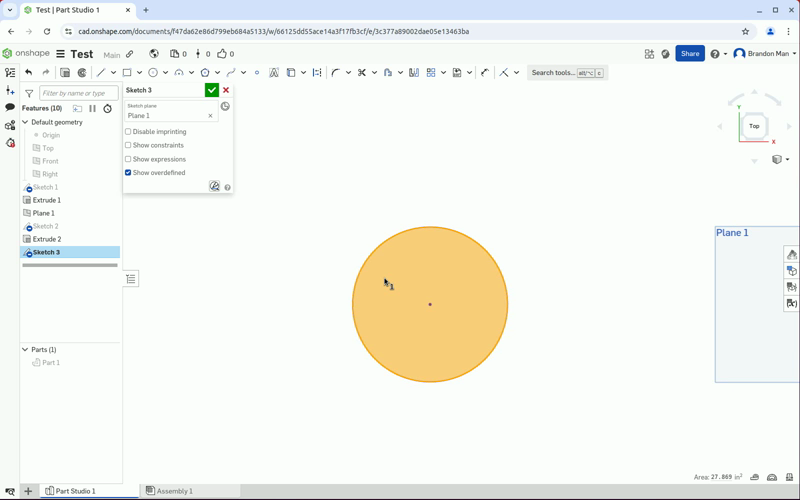
scroll(-6)
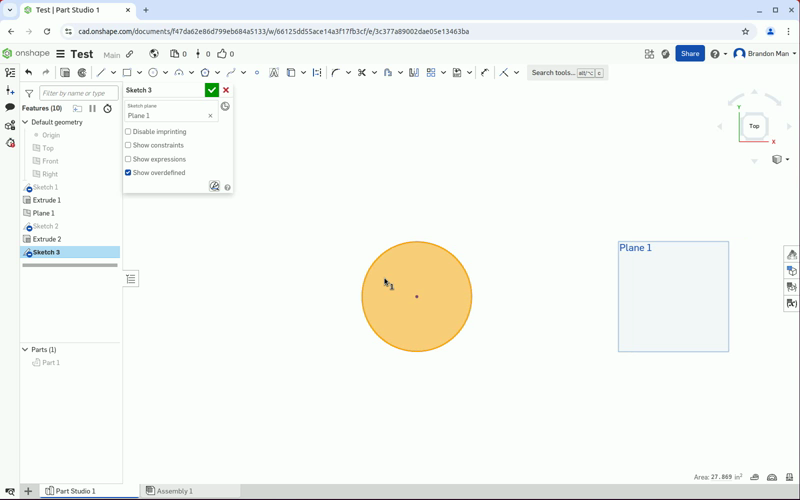
scroll(-6)
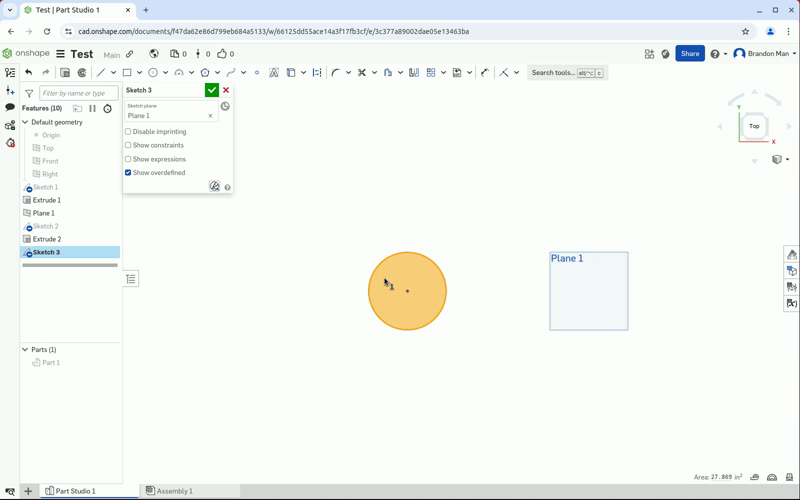
scroll(-6)
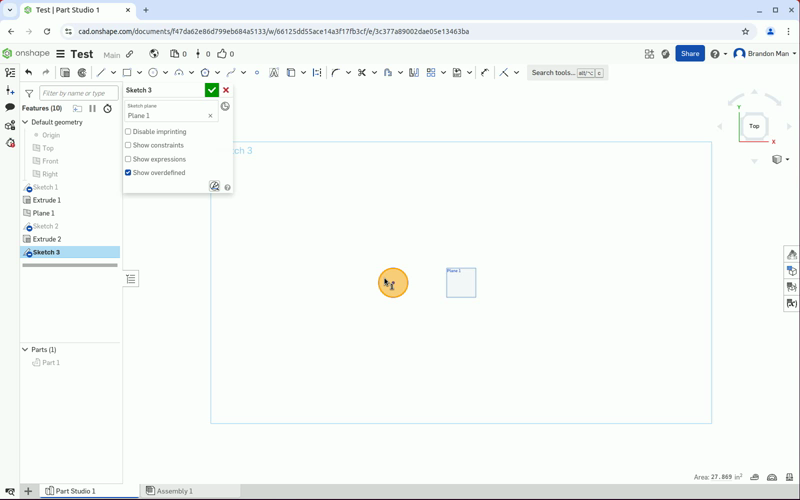
mouse_move(73, 352)
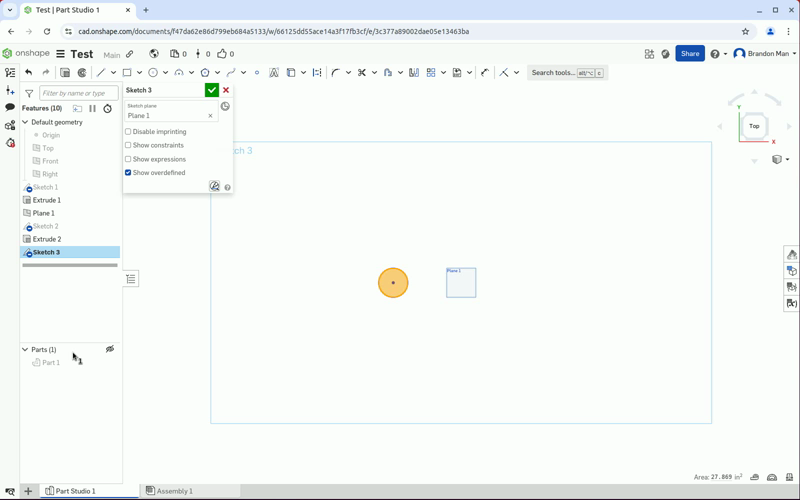
key(shift+y)
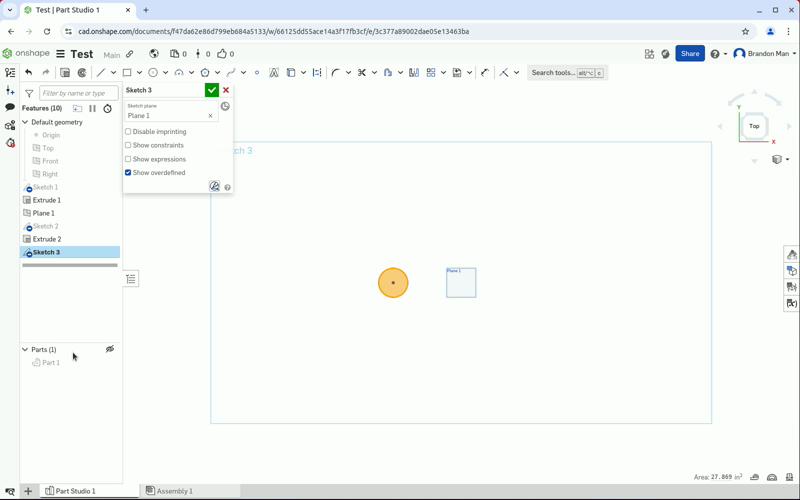
key(shift+e)
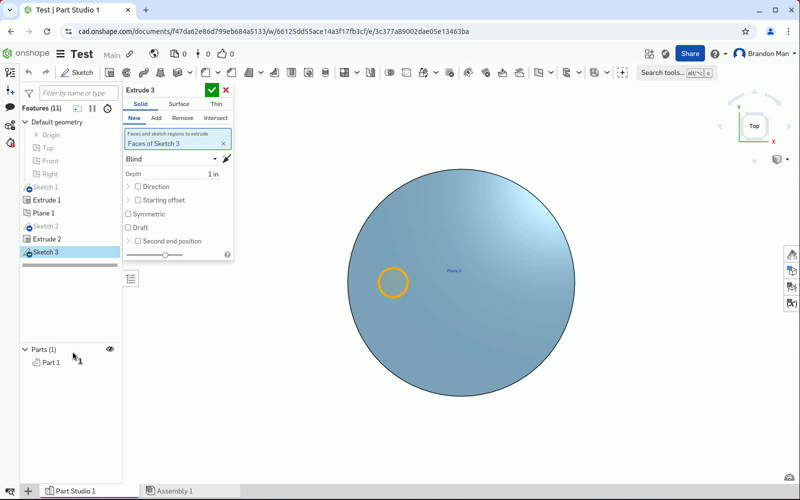
mouse_move(143, 106)
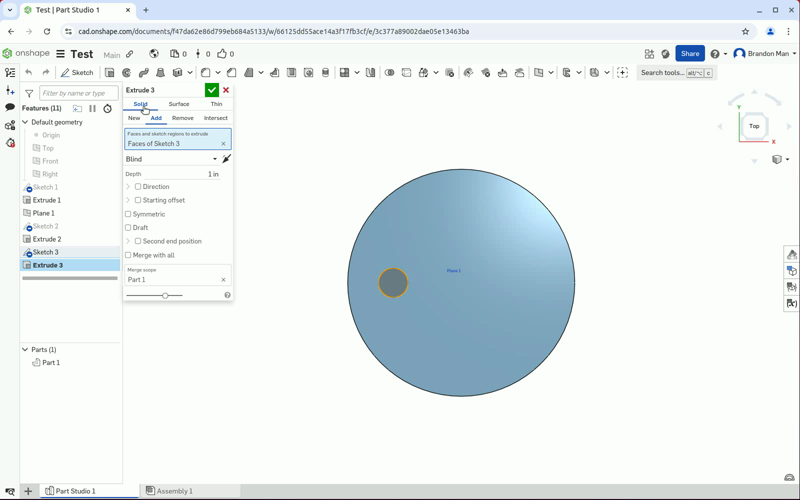
click(143, 106)
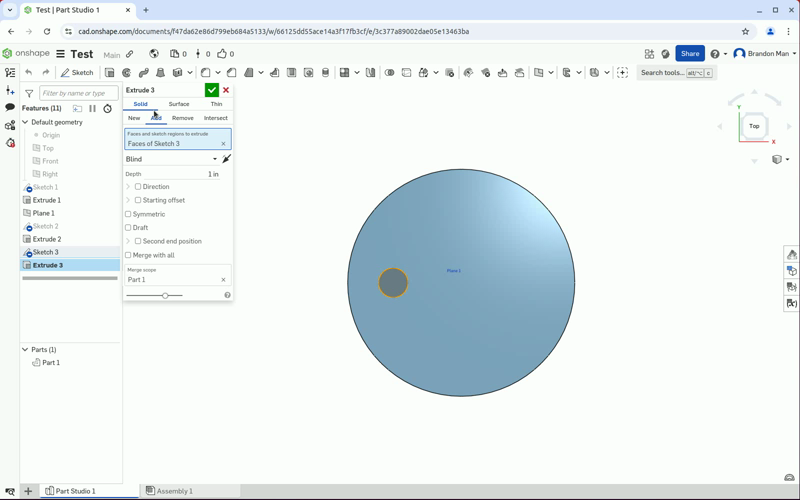
mouse_move(186, 120)
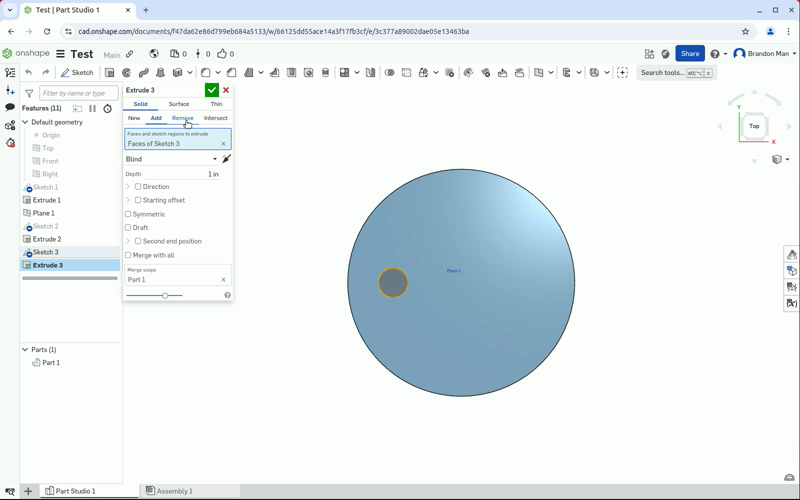
click(186, 120)
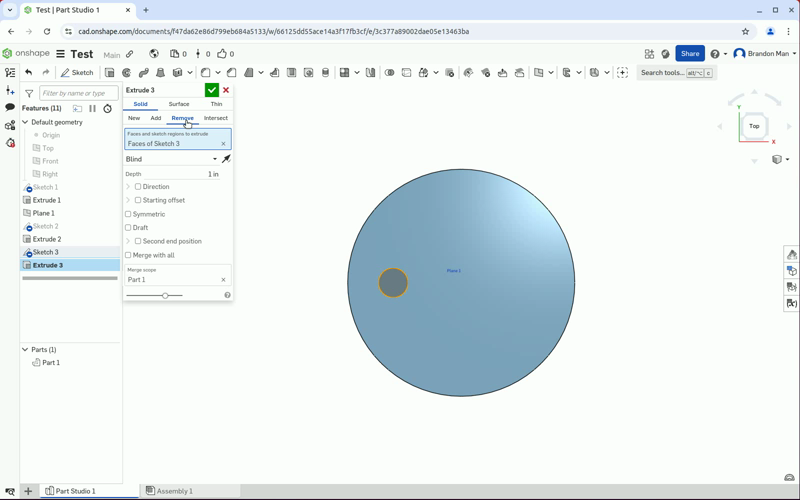
key(tab, 4)
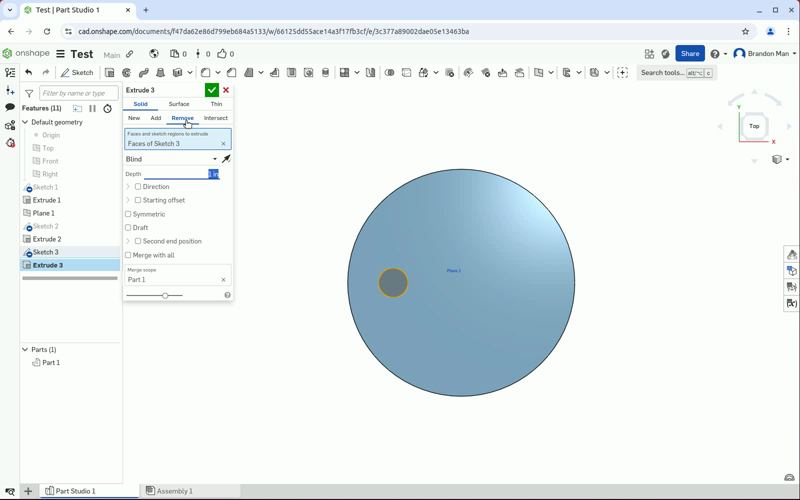
text(30.811)
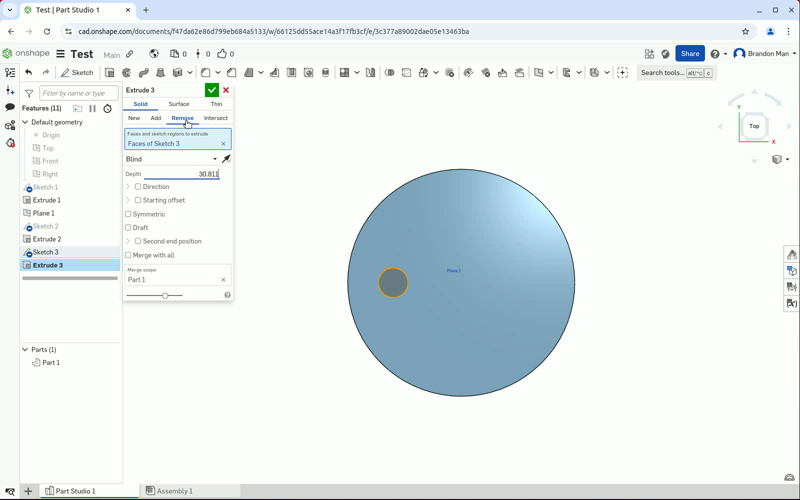
key(tab, 6)
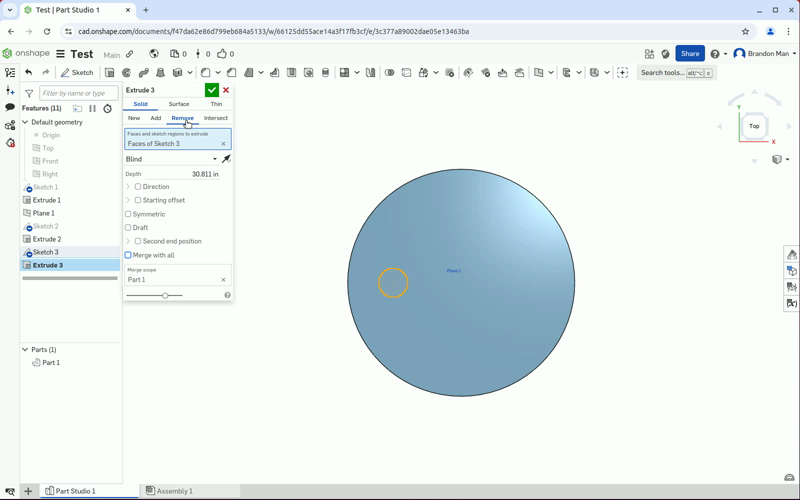
key(space)
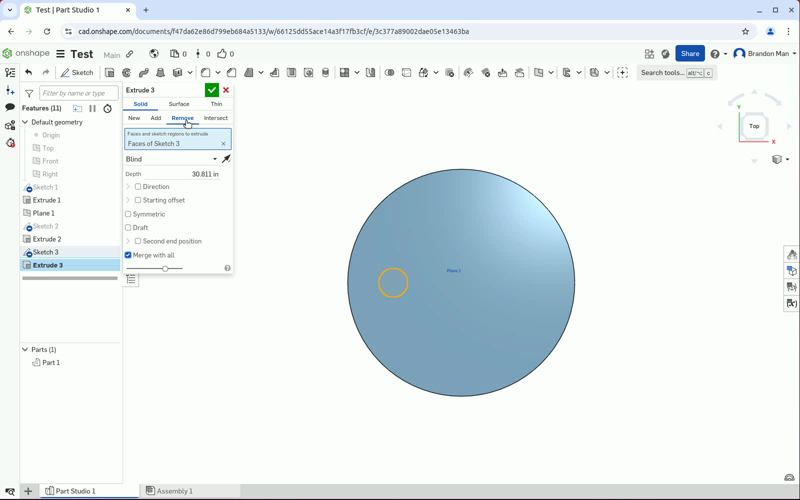
key(enter)
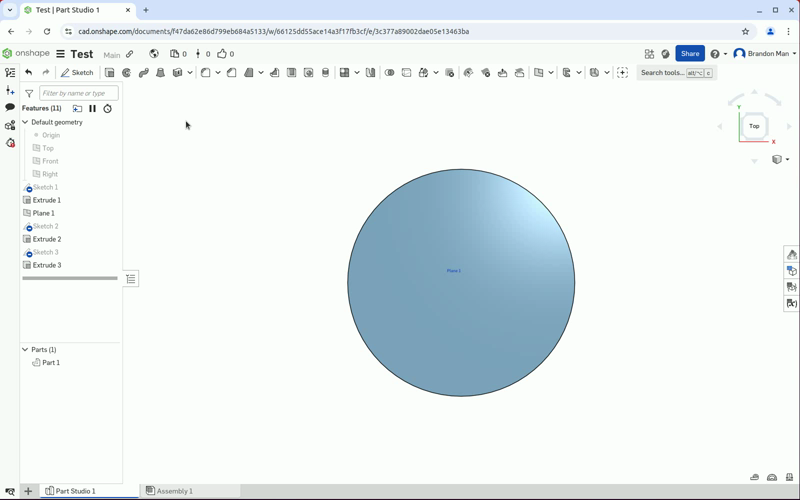
key(shift+h)
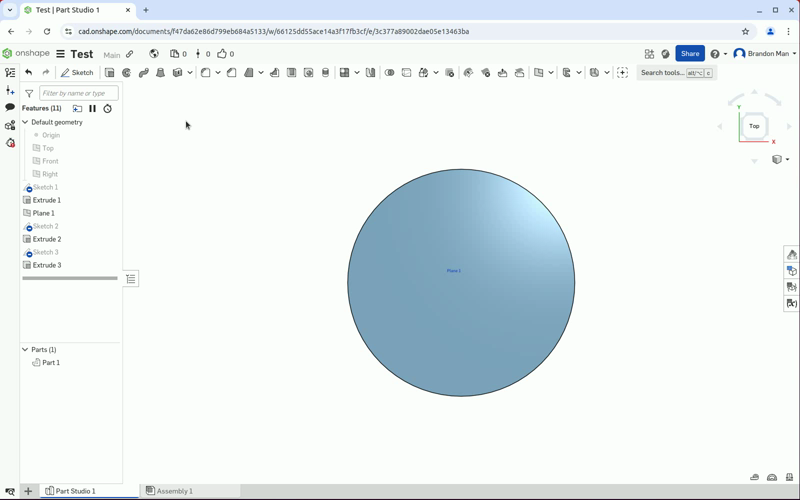
key(shift+h)
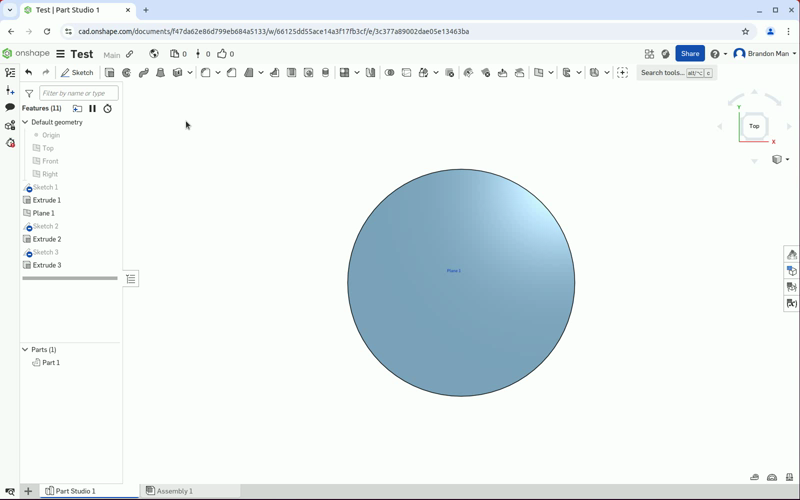
key(shift+7)
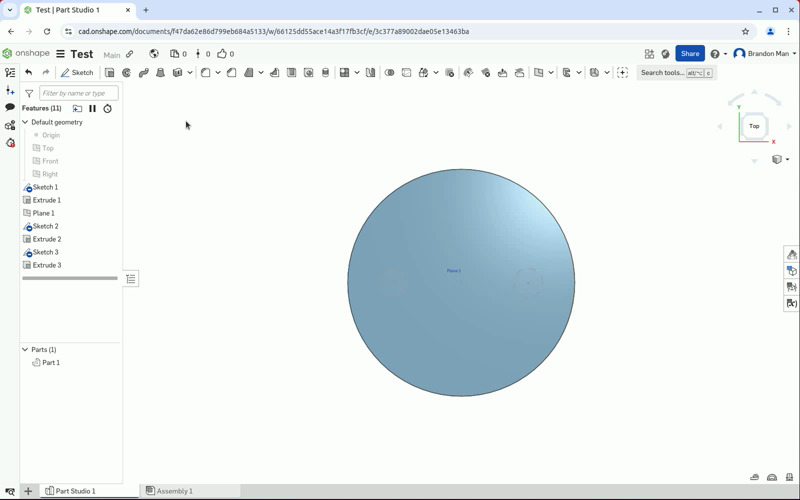
key(up, 3)
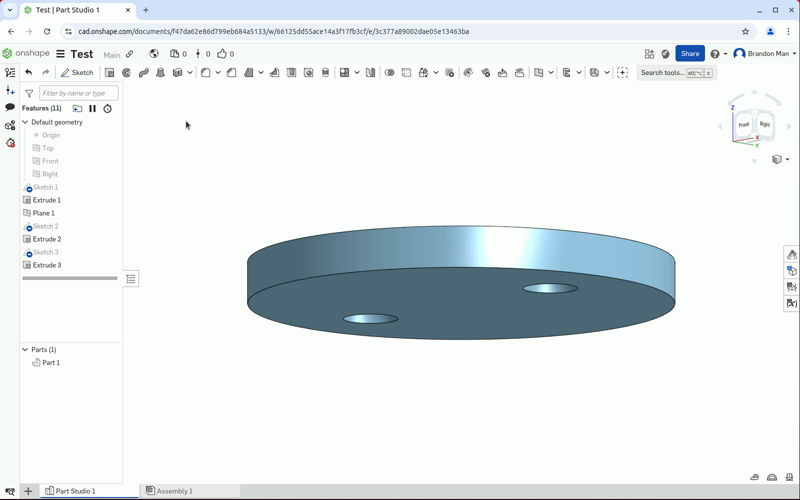
key(left, 3)
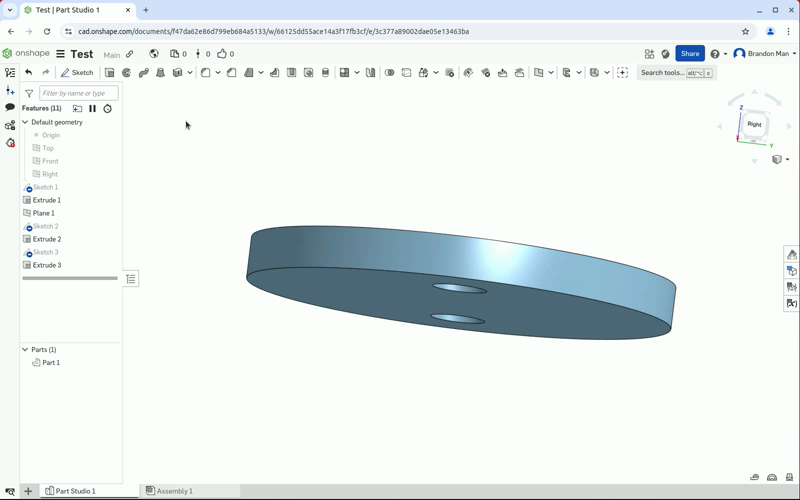
key(right, 3)
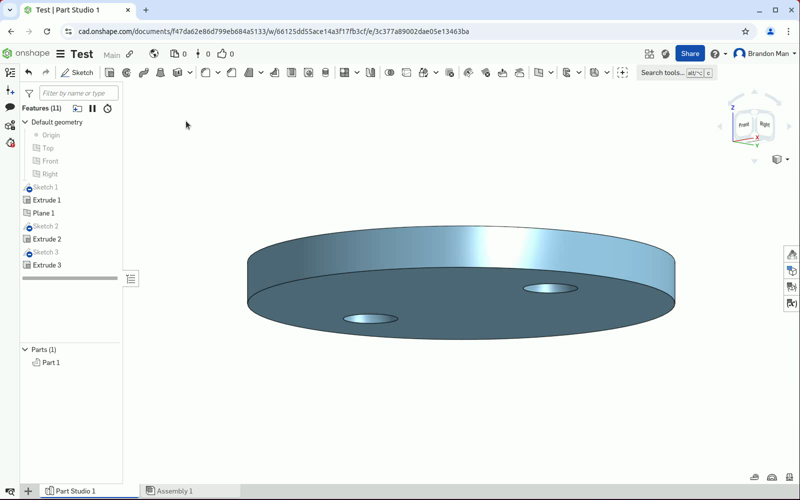
key(down, 3)
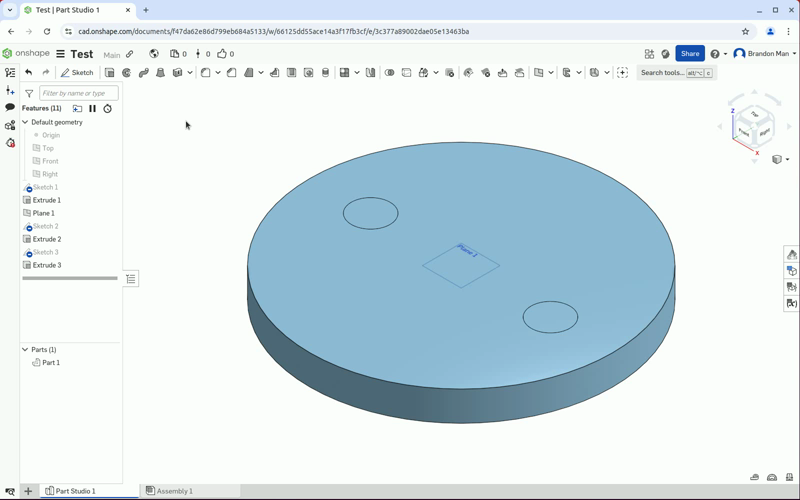
mouse_move(73, 189)
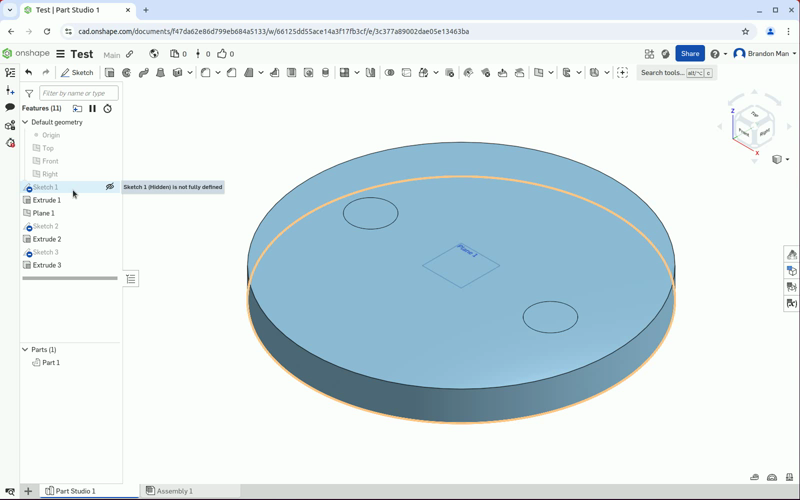
click(73, 189)